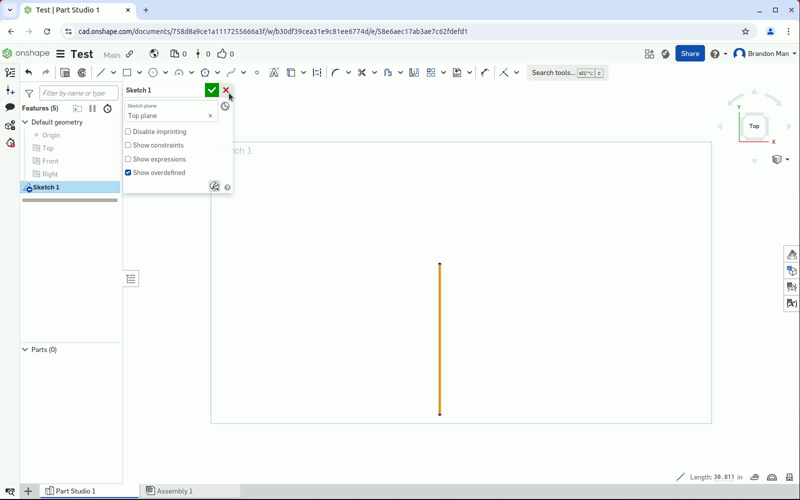
key(shift+h)
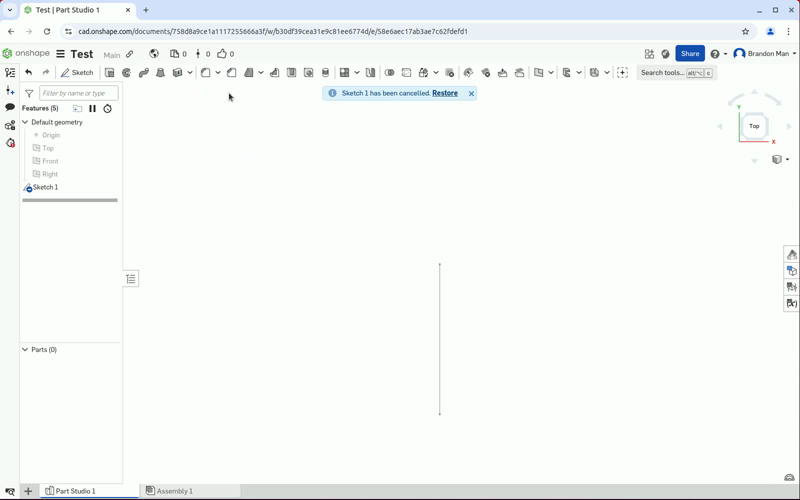
key(shift+s)
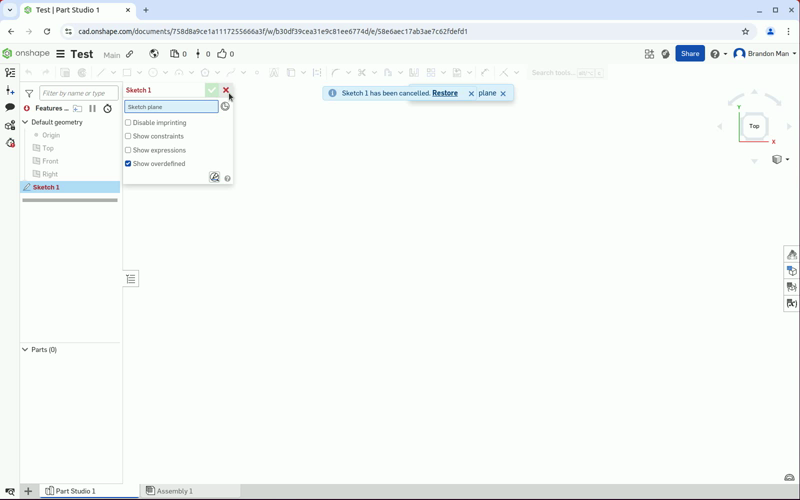
mouse_move(73, 150)
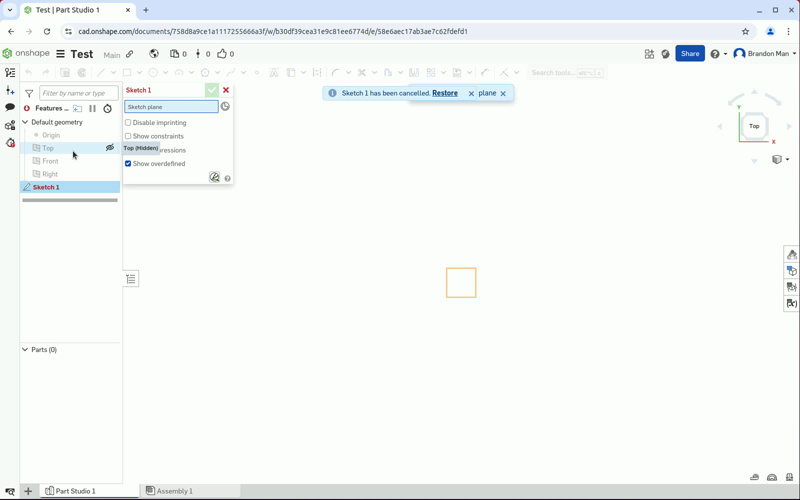
click(73, 150)
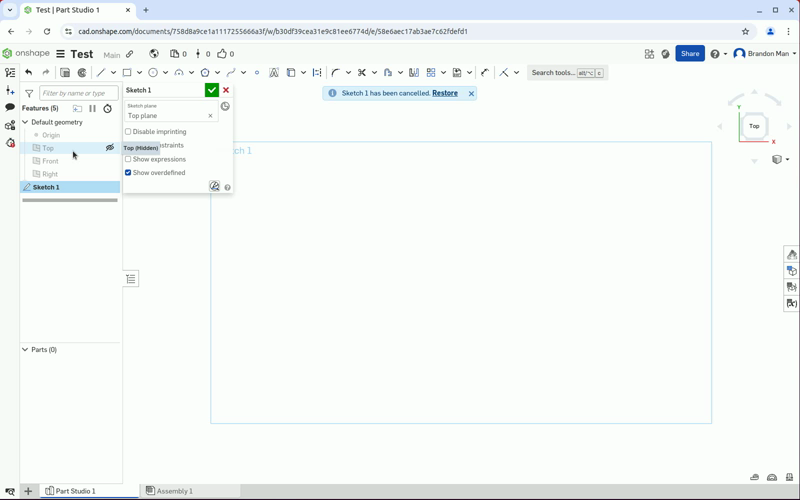
mouse_move(73, 352)
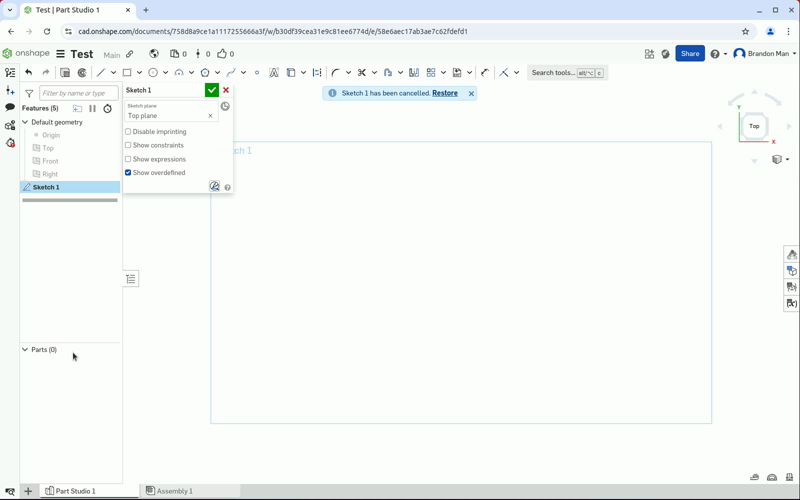
key(y)
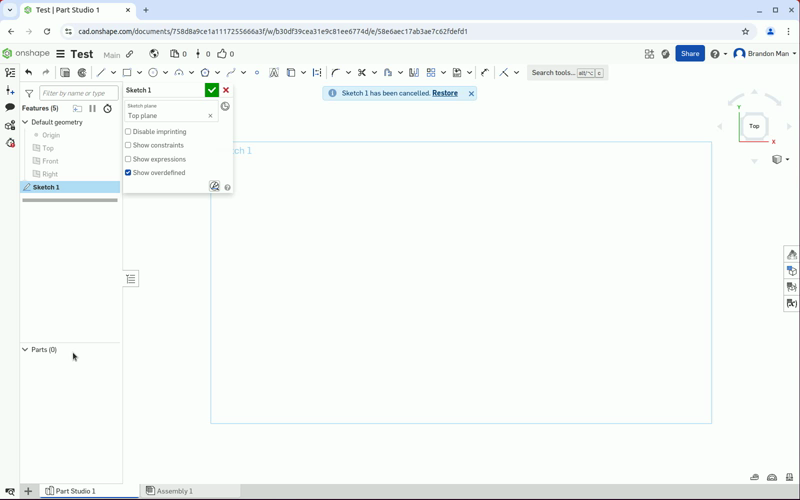
key(l)
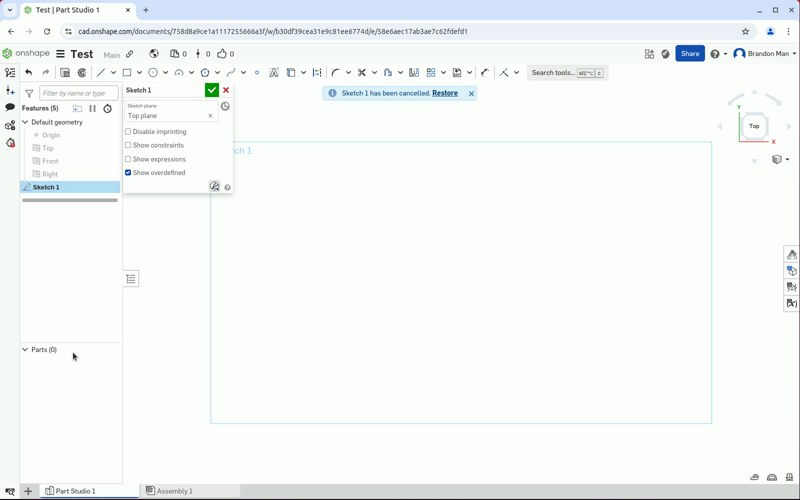
key_down(shift)
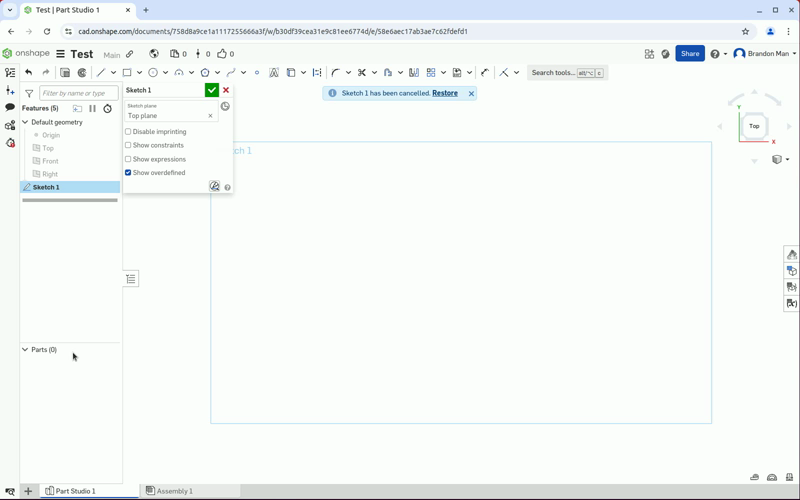
mouse_move(460, 282)
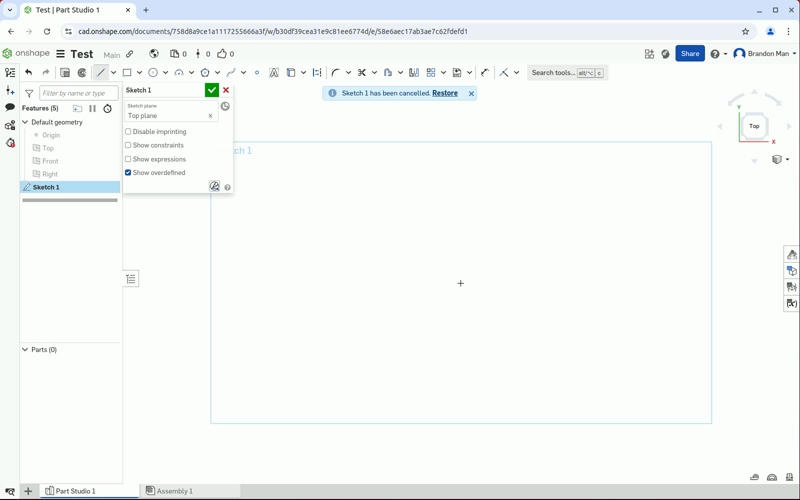
click(460, 282)
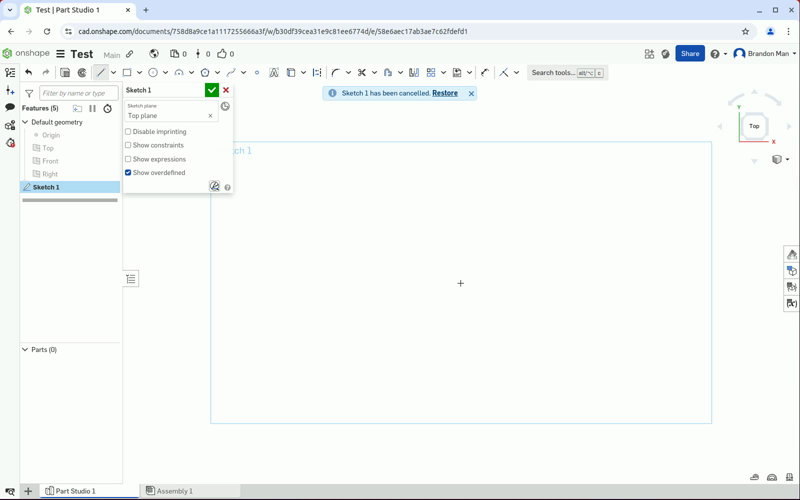
key_up(shift)
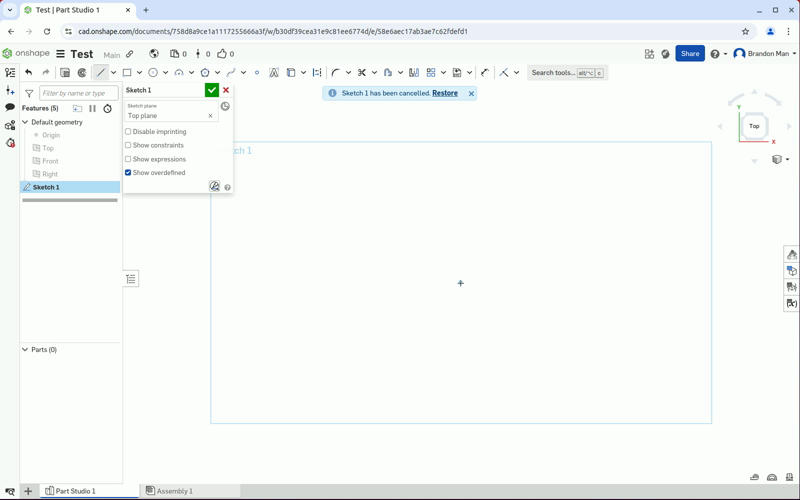
key_down(shift)
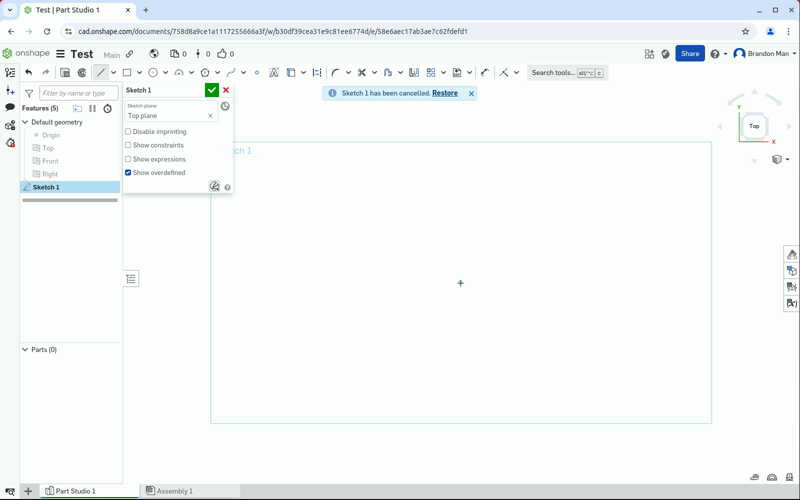
mouse_move(490, 282)
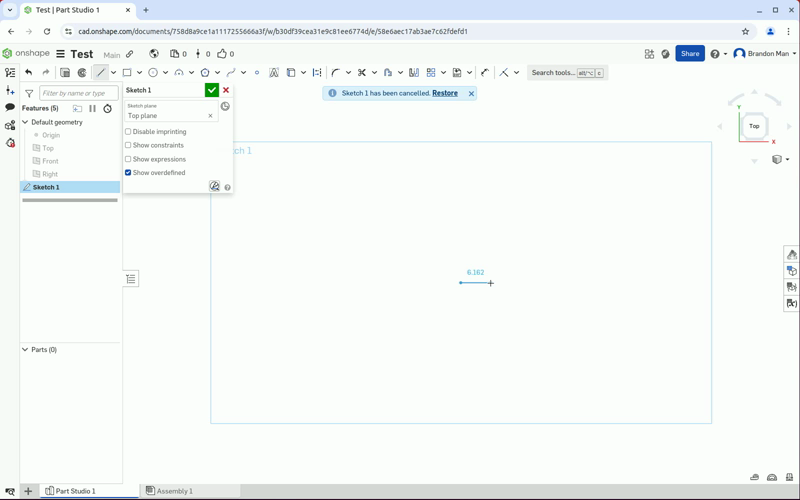
mouse_move(517, 282)
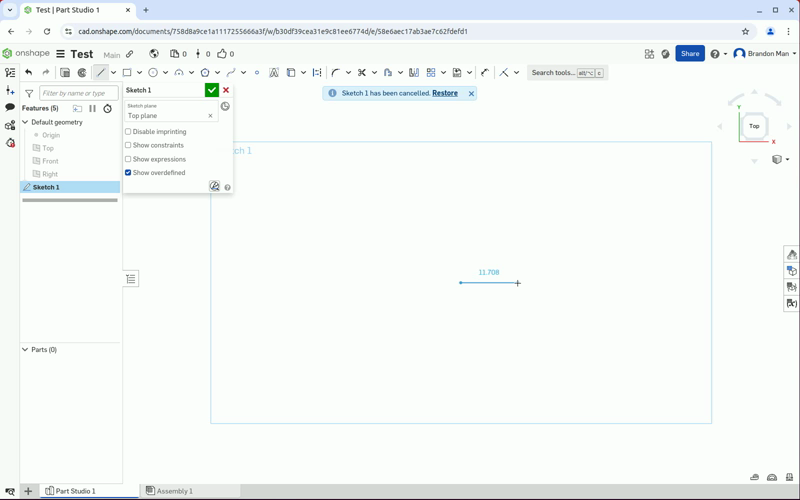
click(517, 282)
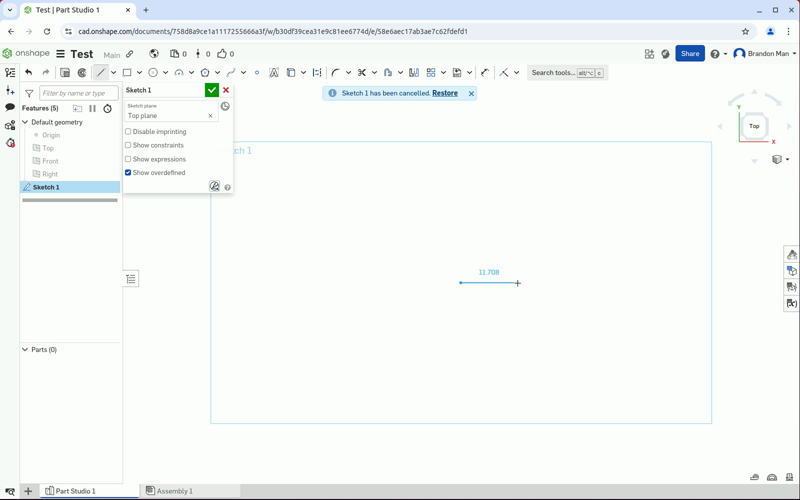
key_up(shift)
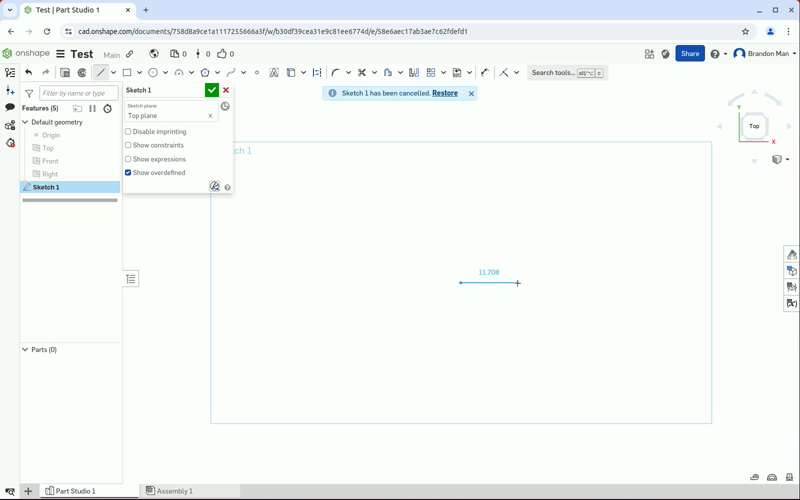
key_down(shift)
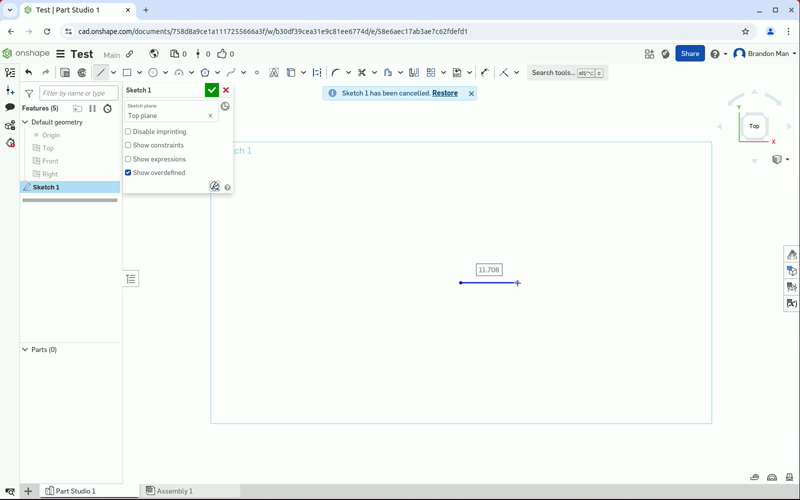
mouse_move(517, 170)
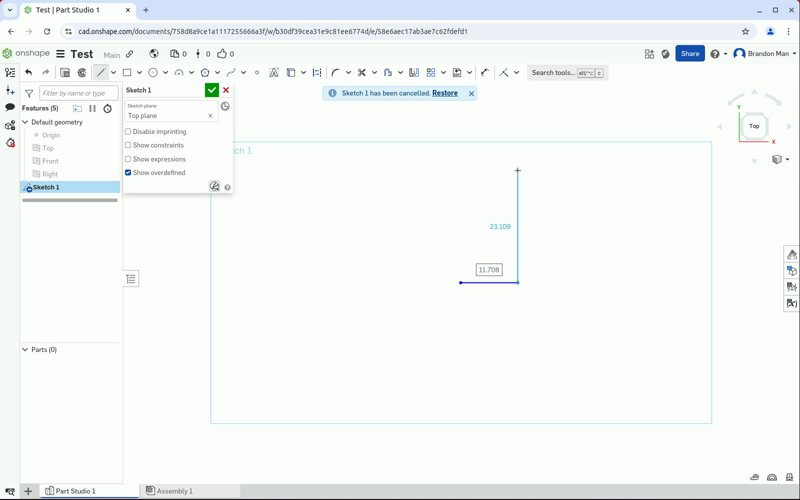
click(517, 170)
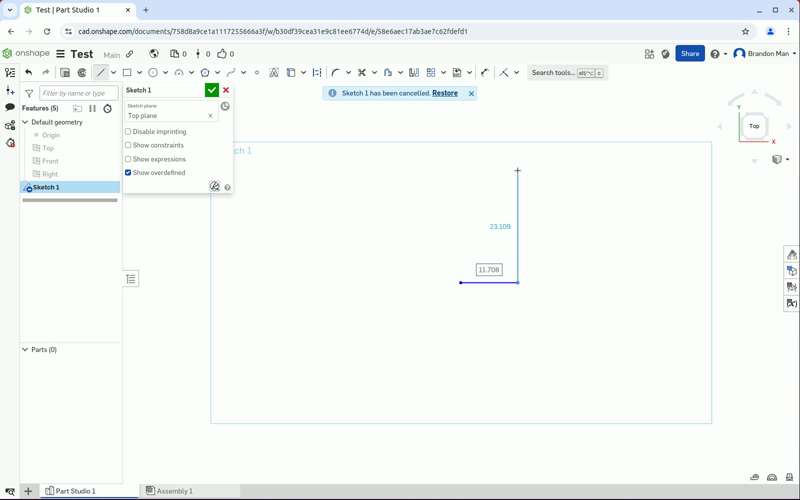
key_up(shift)
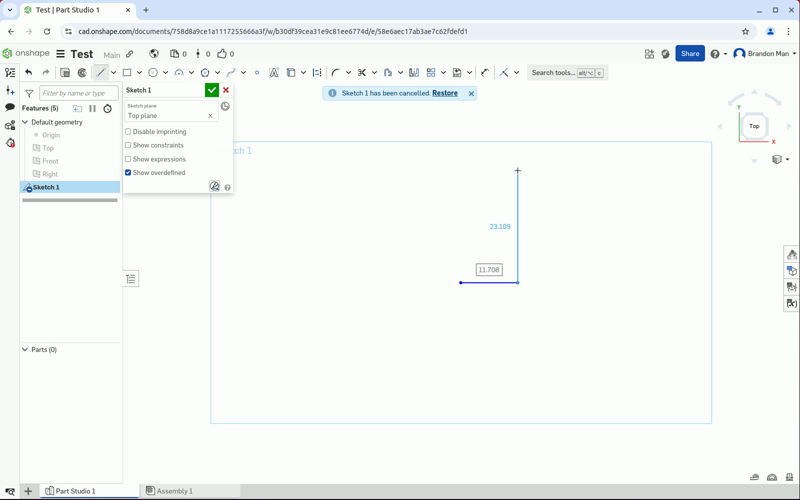
key_down(shift)
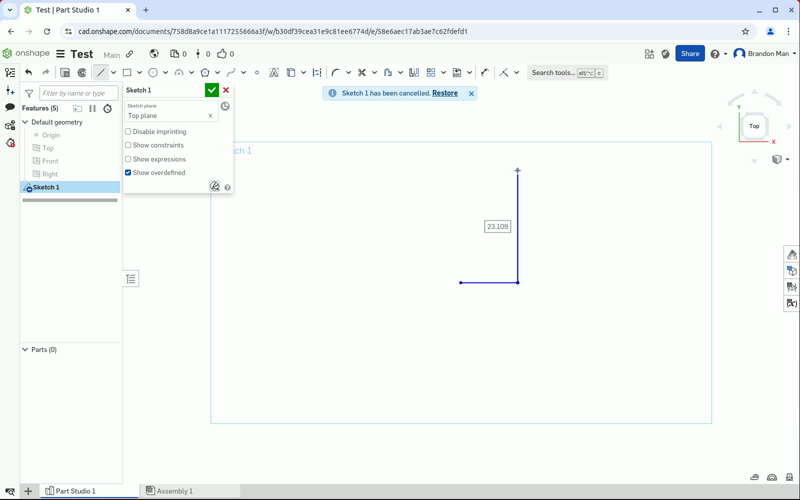
mouse_move(547, 170)
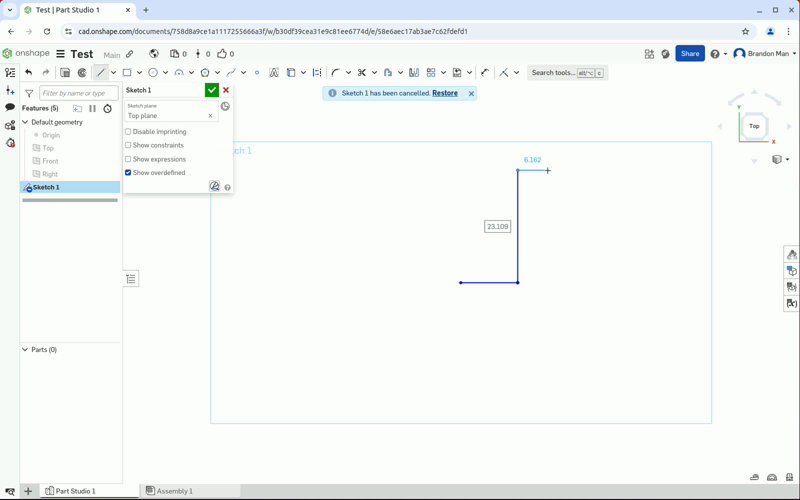
mouse_move(460, 170)
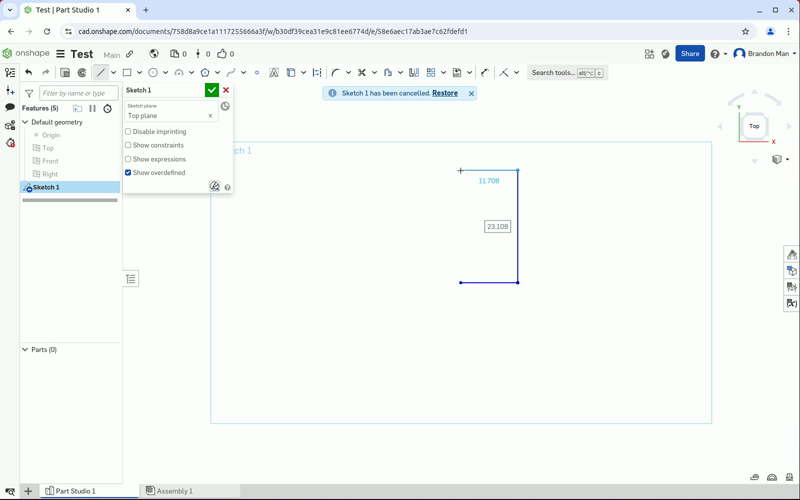
click(460, 170)
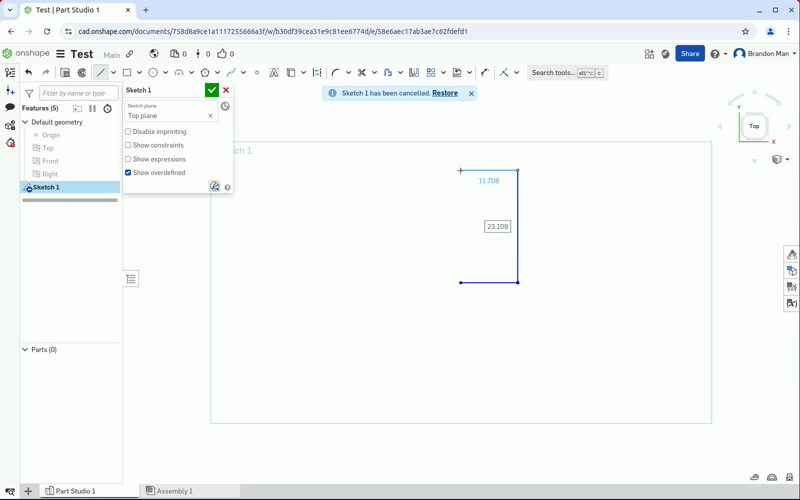
key_up(shift)
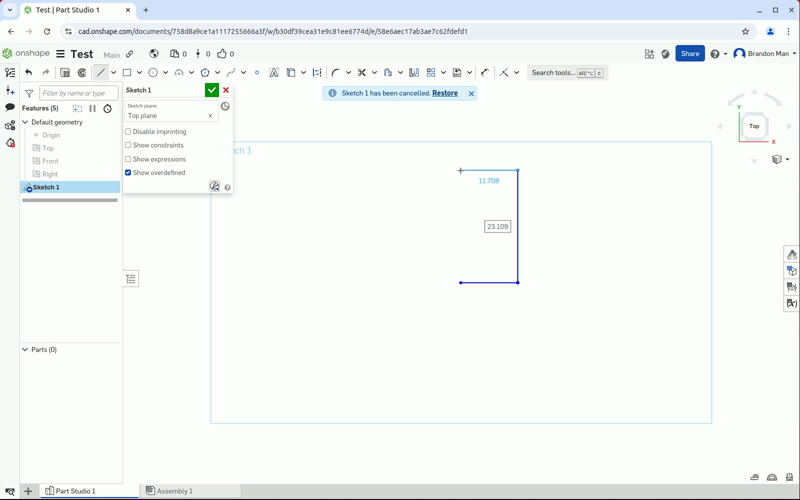
key_down(shift)
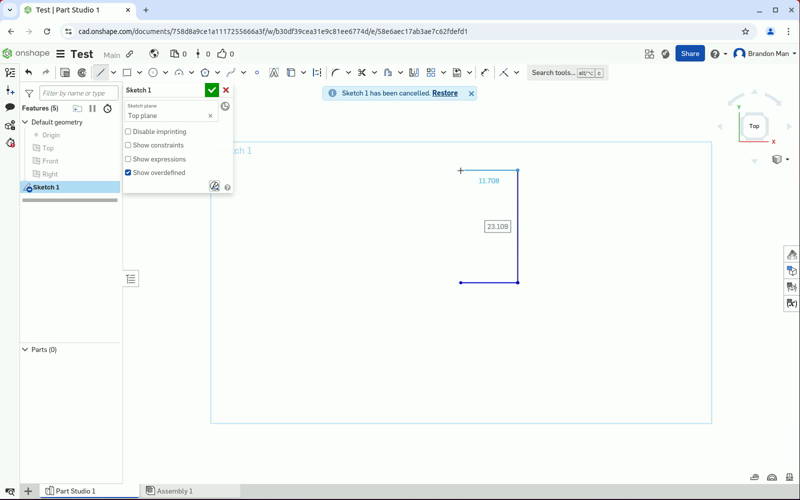
mouse_move(460, 282)
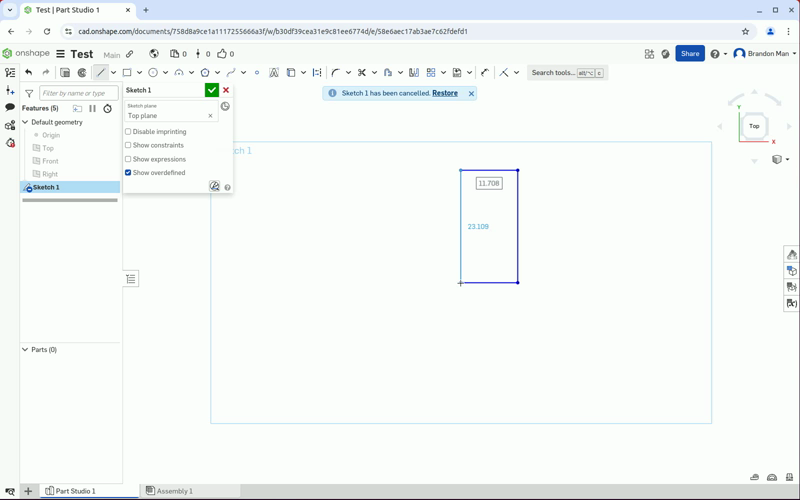
key_up(shift)
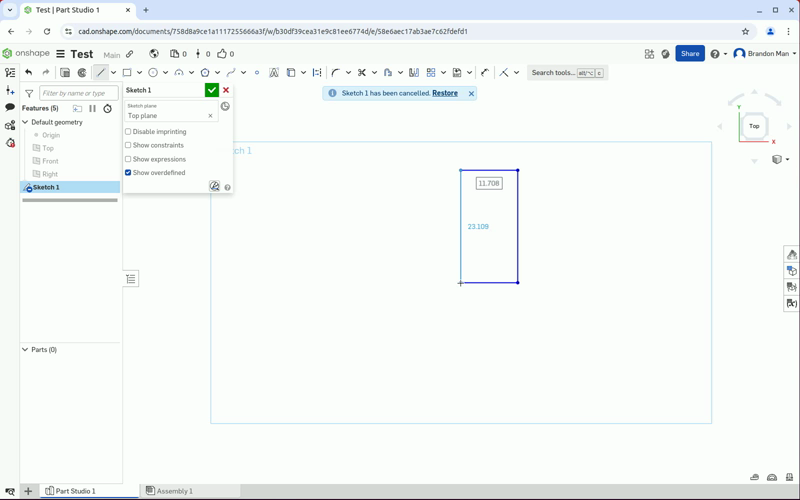
click(460, 282)
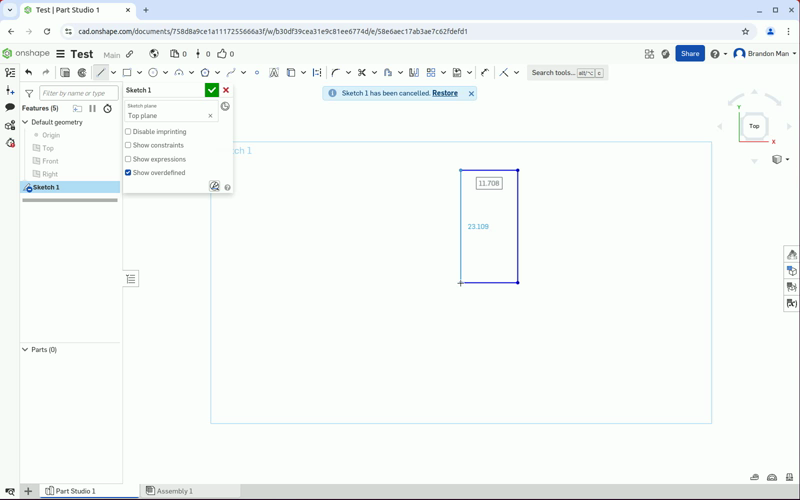
key(esc)
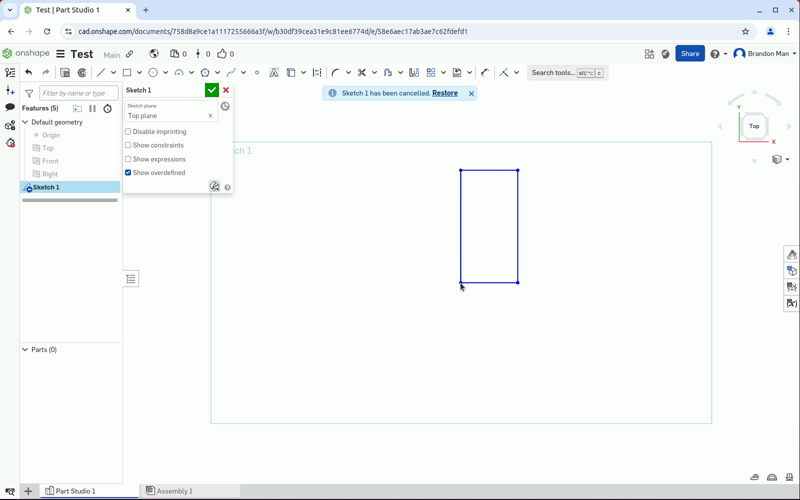
mouse_move(481, 256)
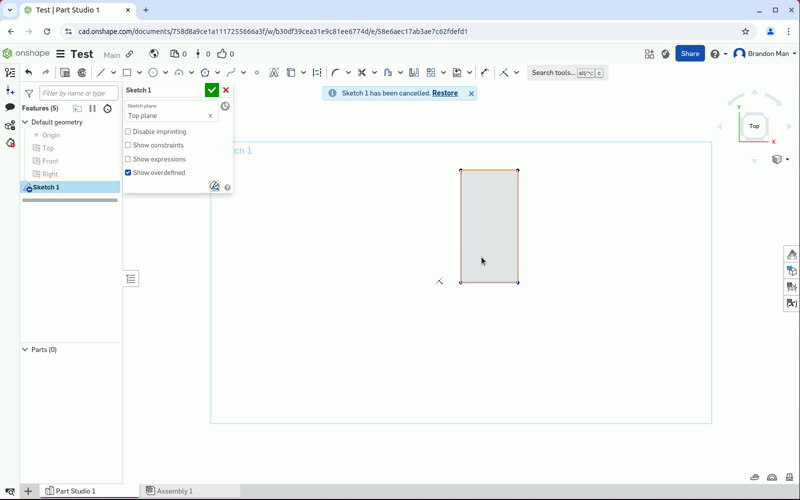
click(481, 256)
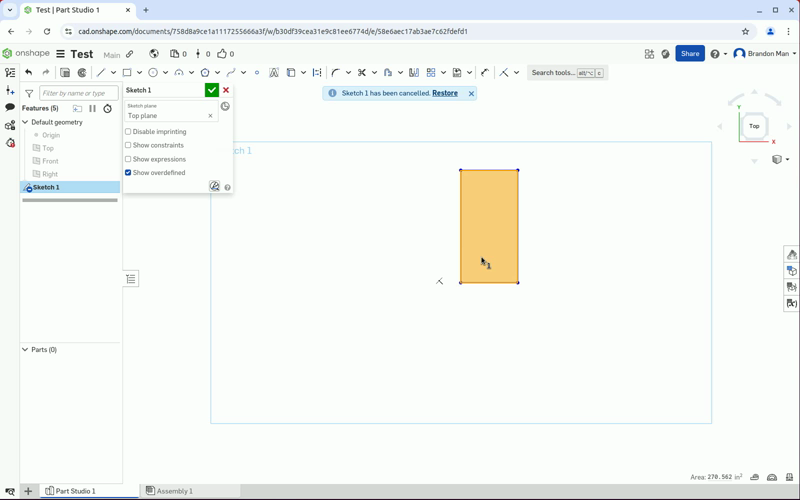
mouse_move(73, 352)
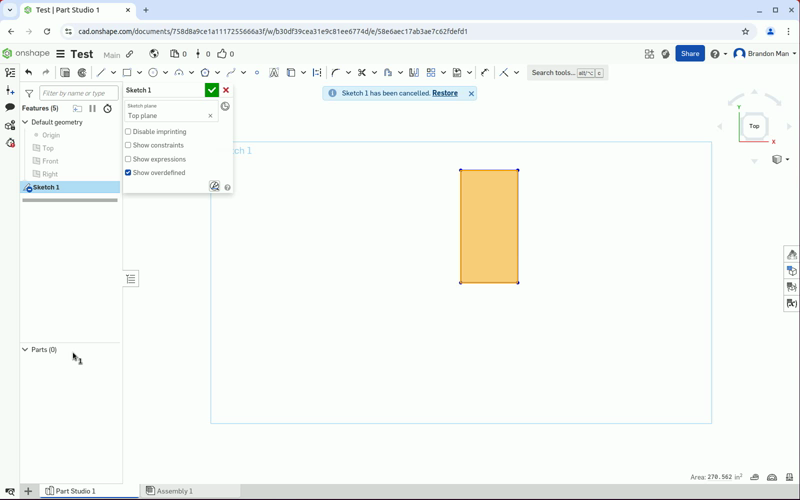
key(shift+y)
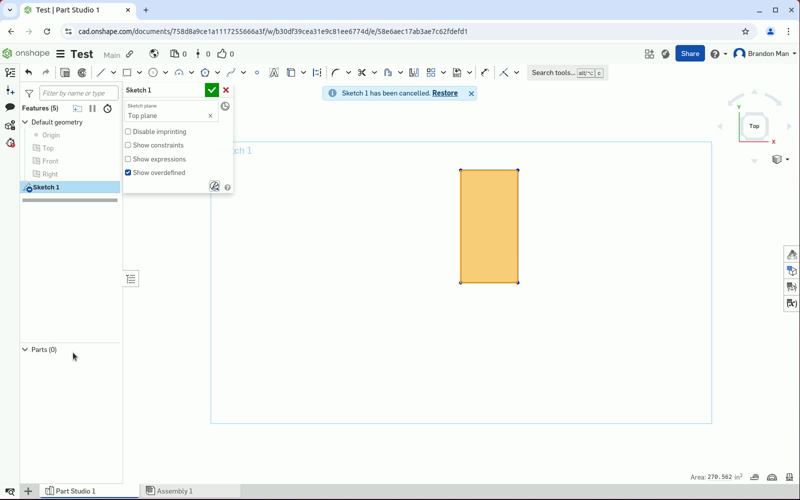
key(shift+e)
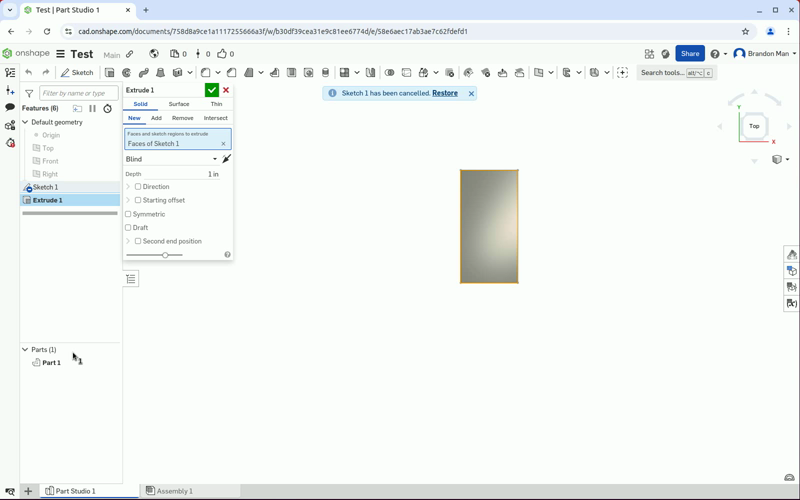
mouse_move(143, 106)
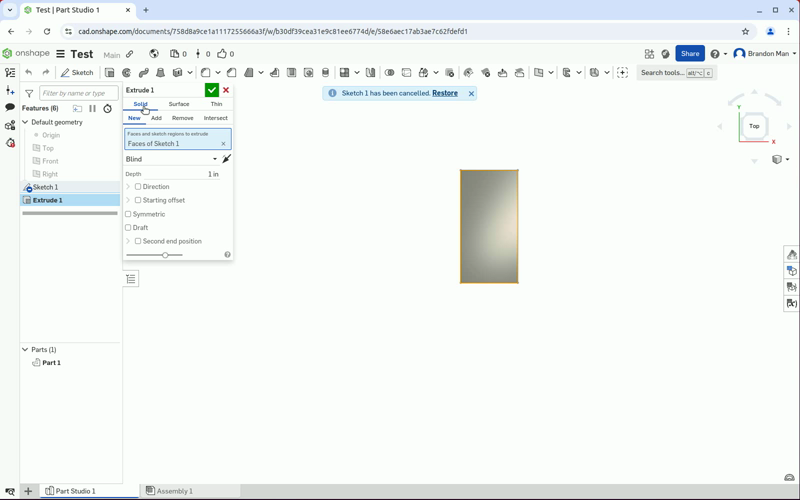
click(143, 106)
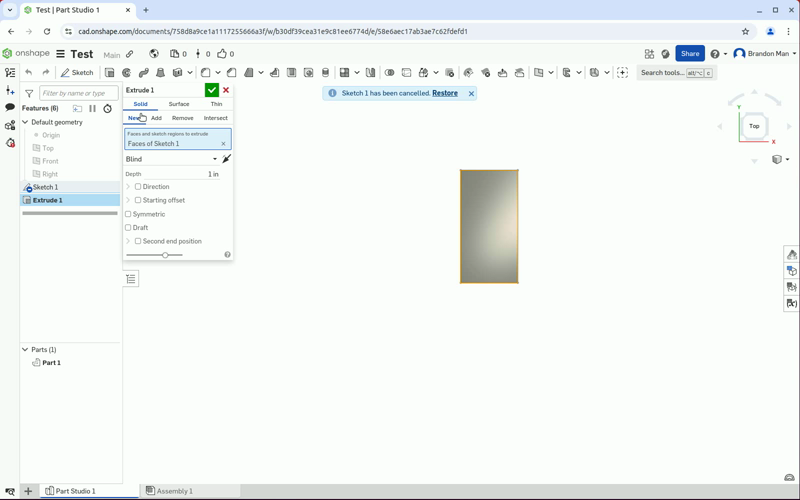
mouse_move(137, 120)
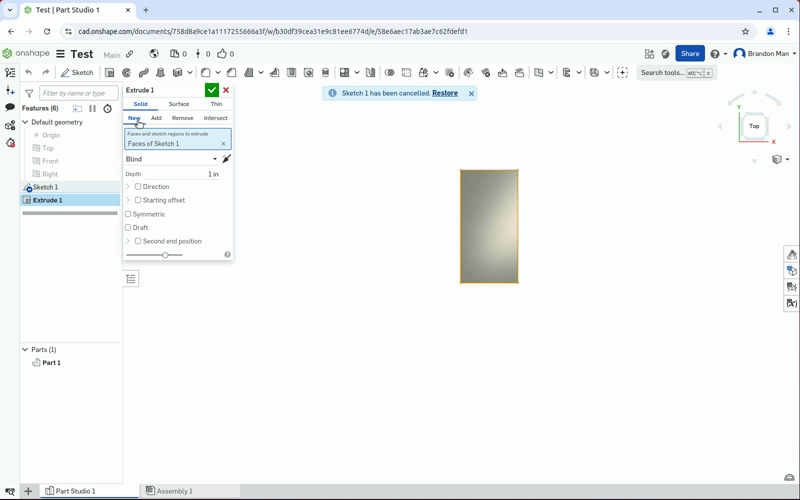
click(137, 120)
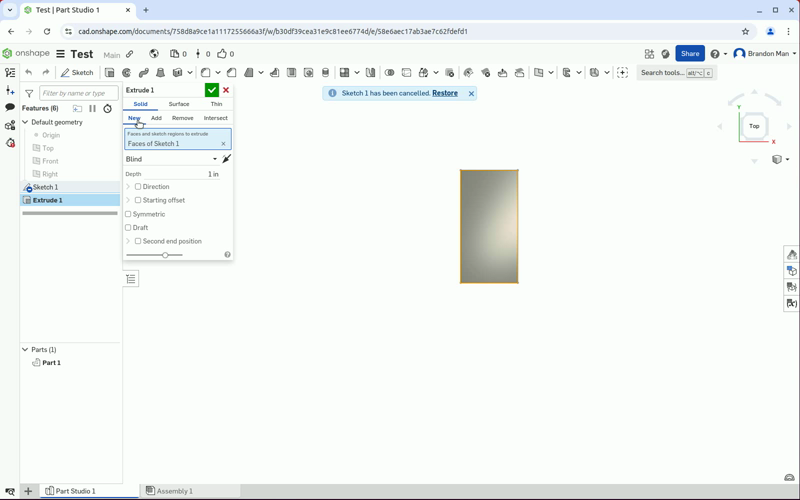
key(tab, 4)
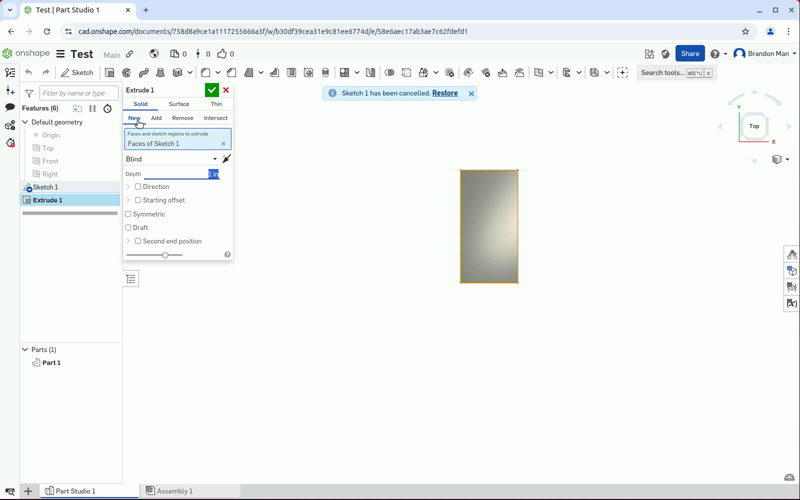
text(-21.664)
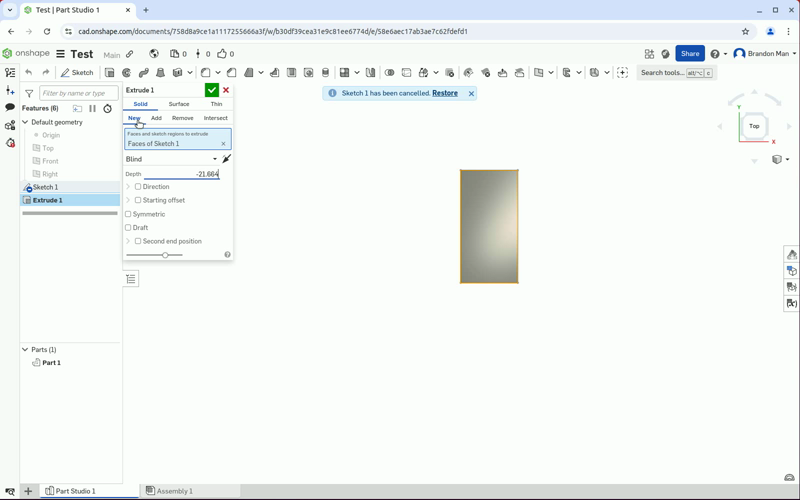
key(enter)
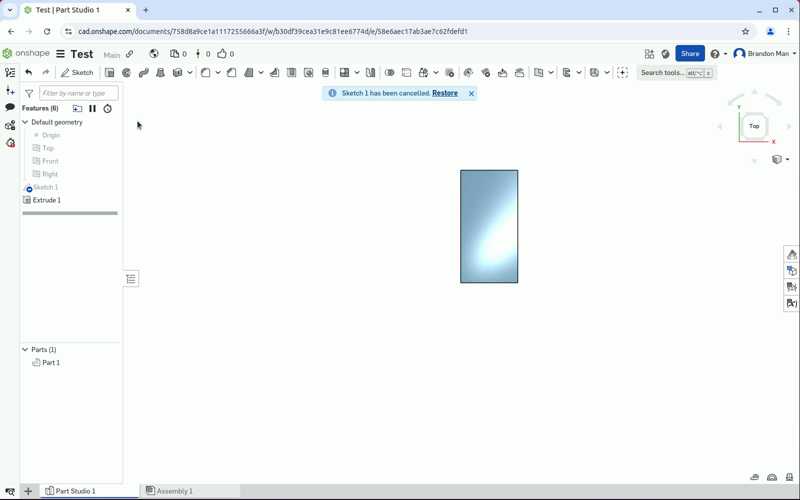
key(shift+h)
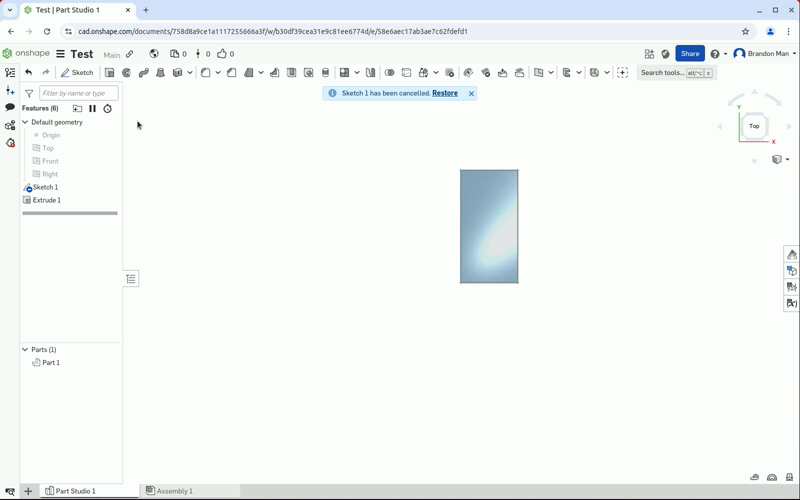
key(shift+h)
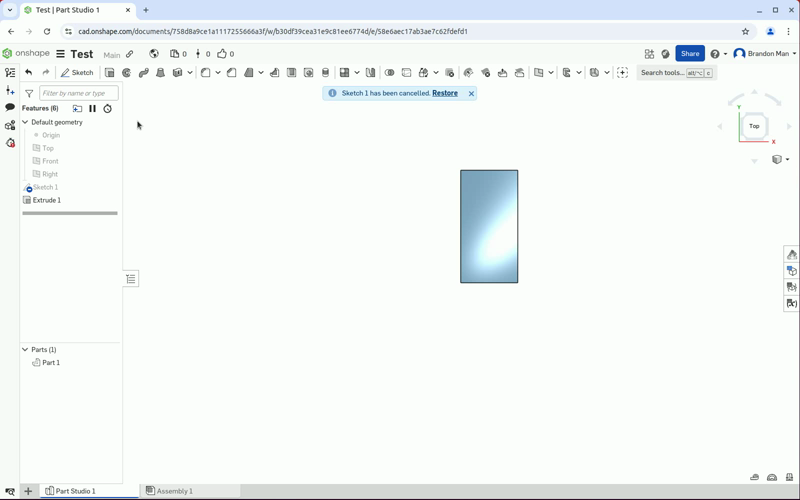
mouse_move(73, 189)
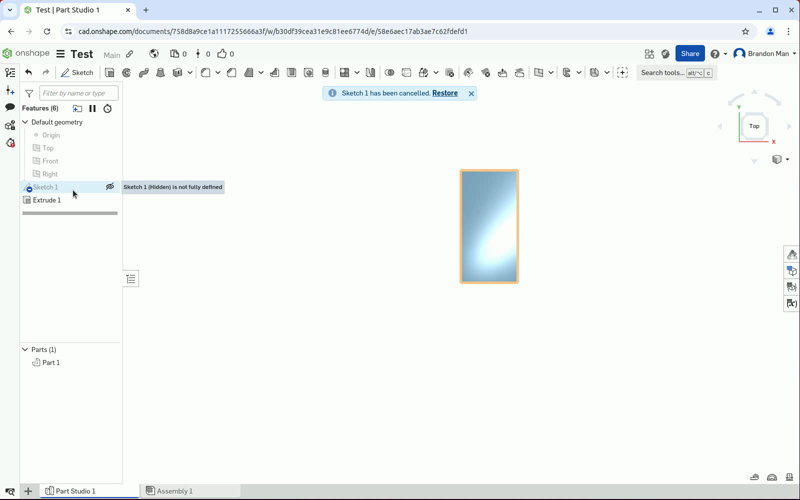
click(73, 189)
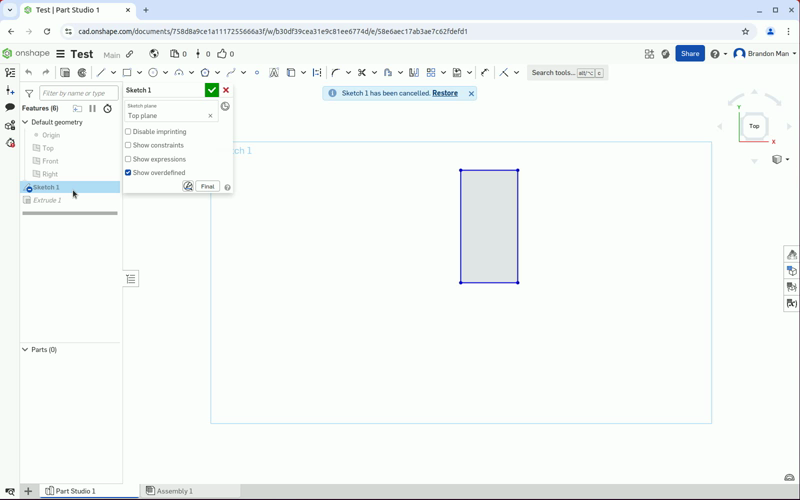
mouse_move(229, 92)
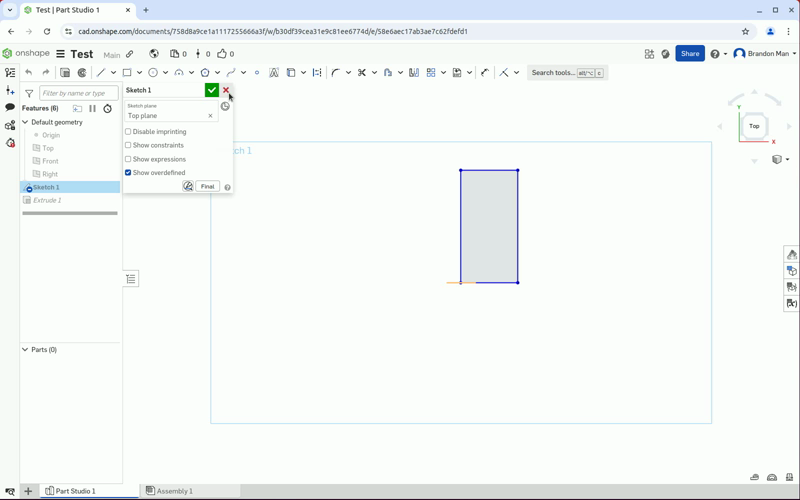
click(229, 92)
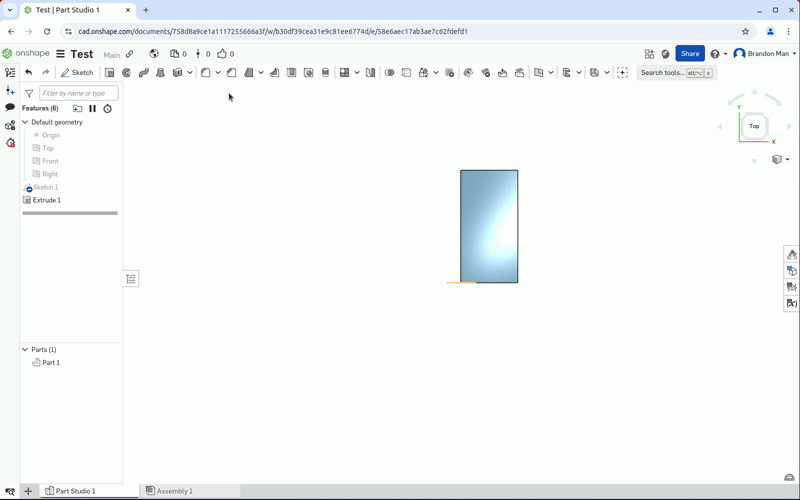
mouse_move(73, 352)
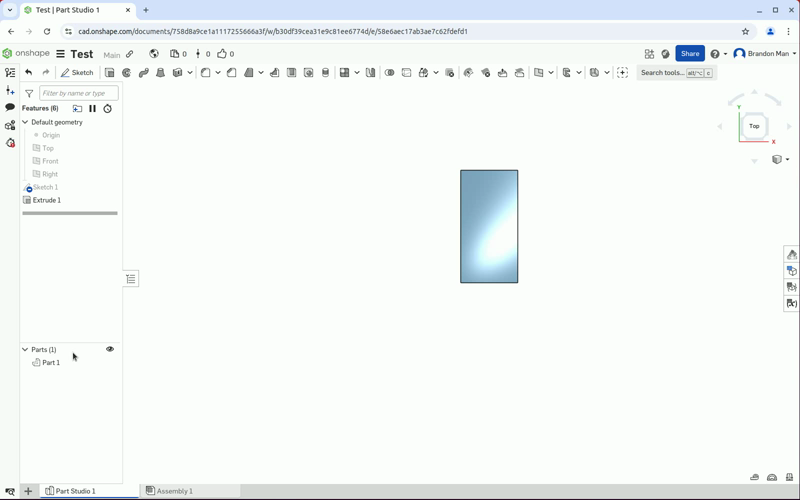
key(y)
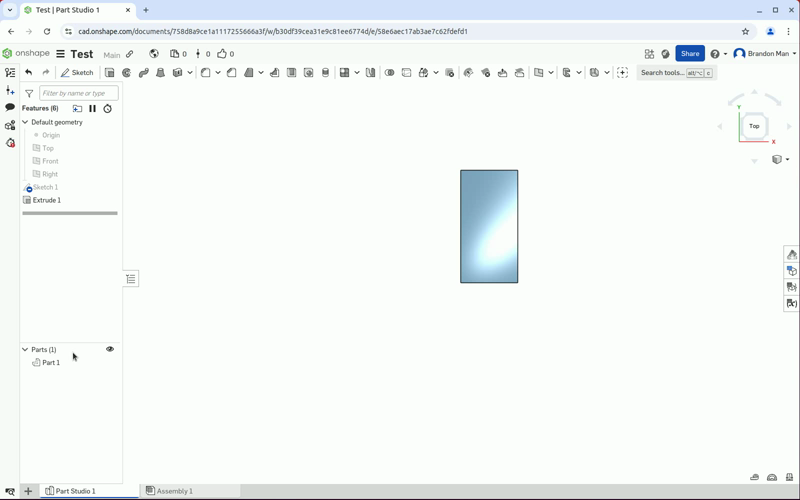
key(shift+p)
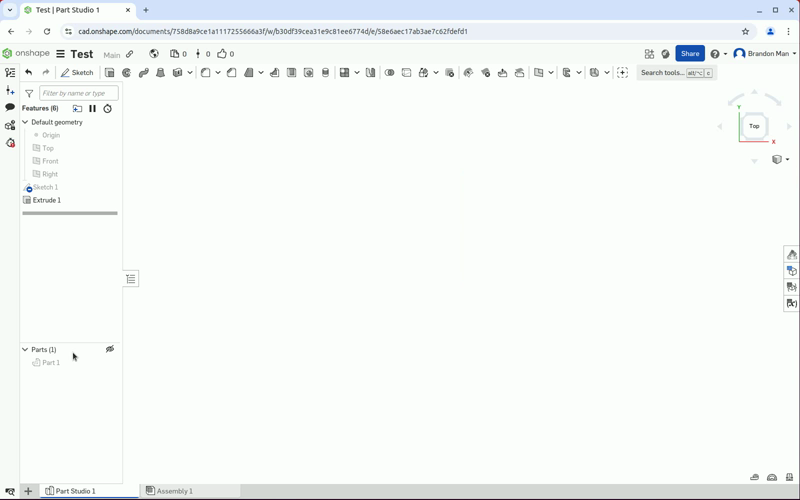
key(space)
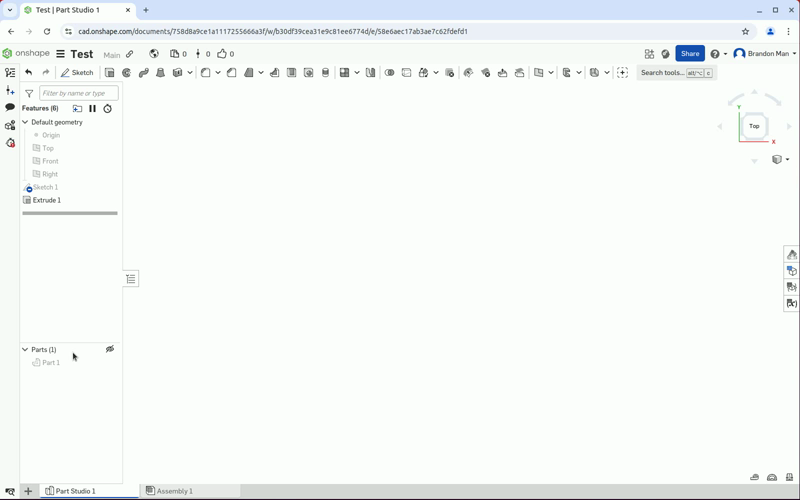
key_down(shift)
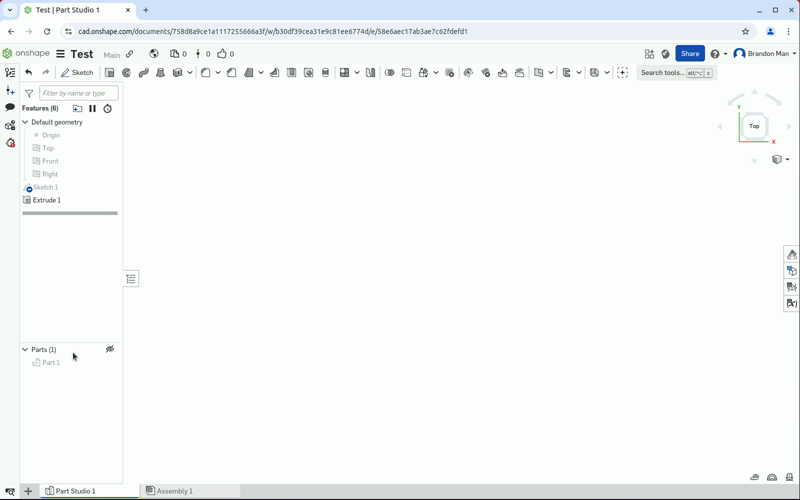
key(up)
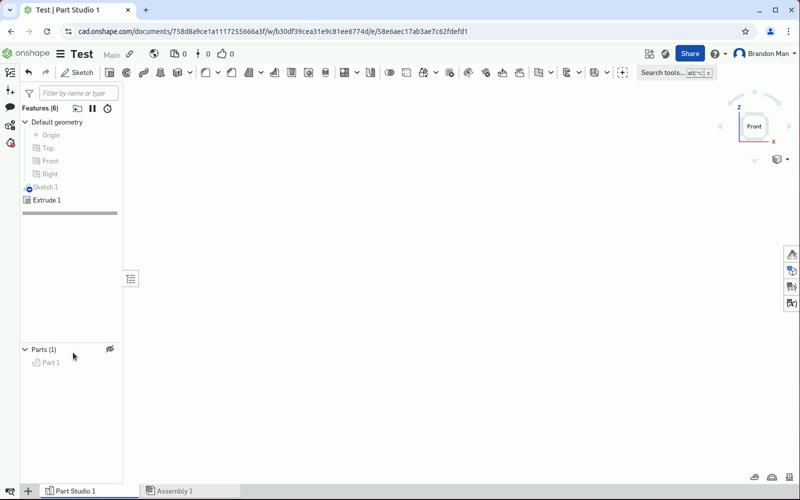
key_up(shift)
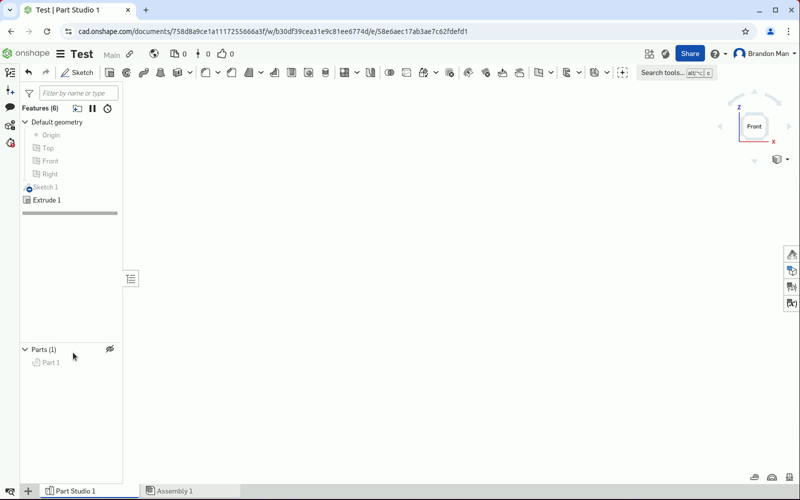
key(space)
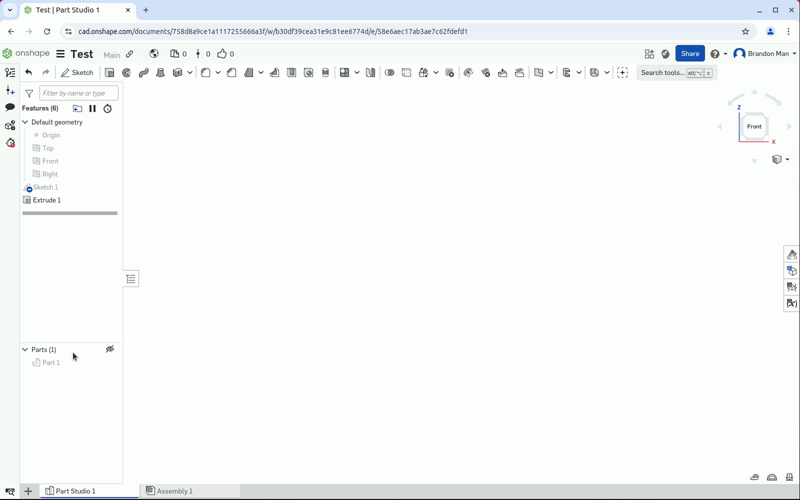
key_down(shift)
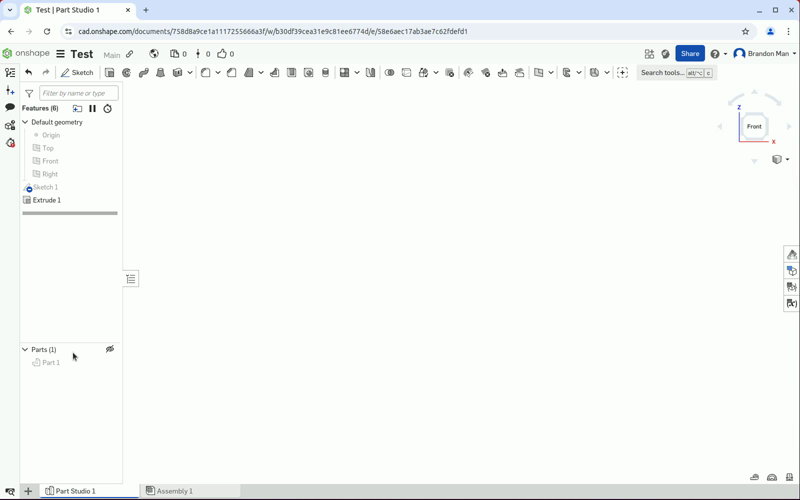
key(left)
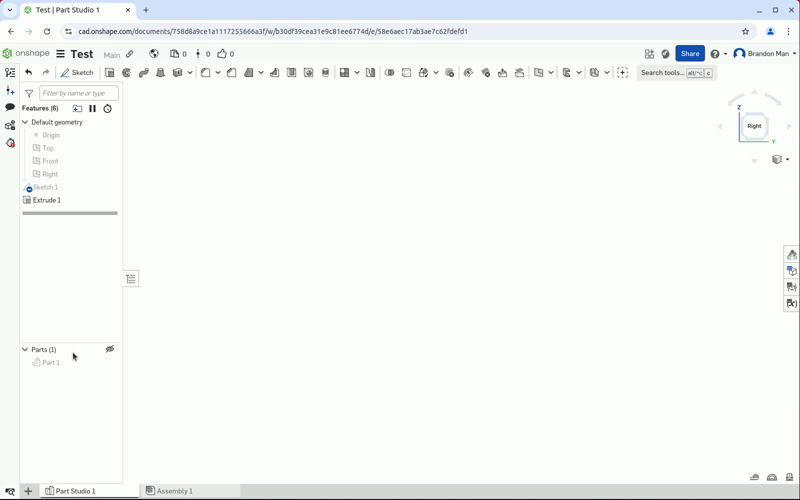
key_up(shift)
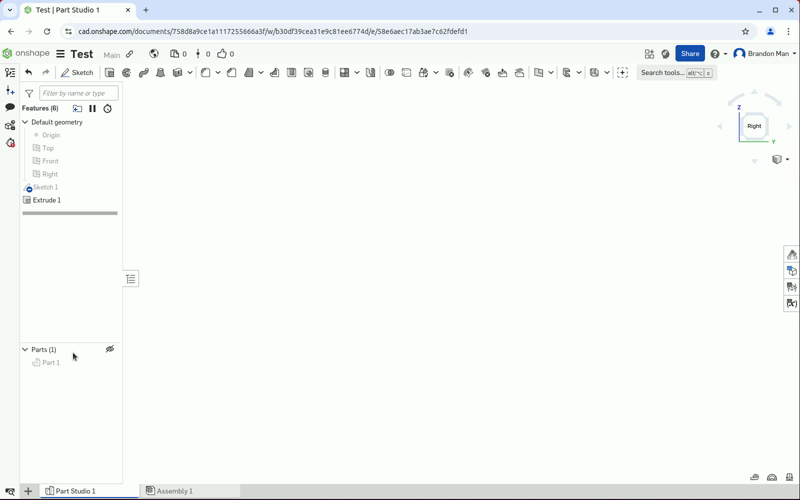
mouse_move(73, 352)
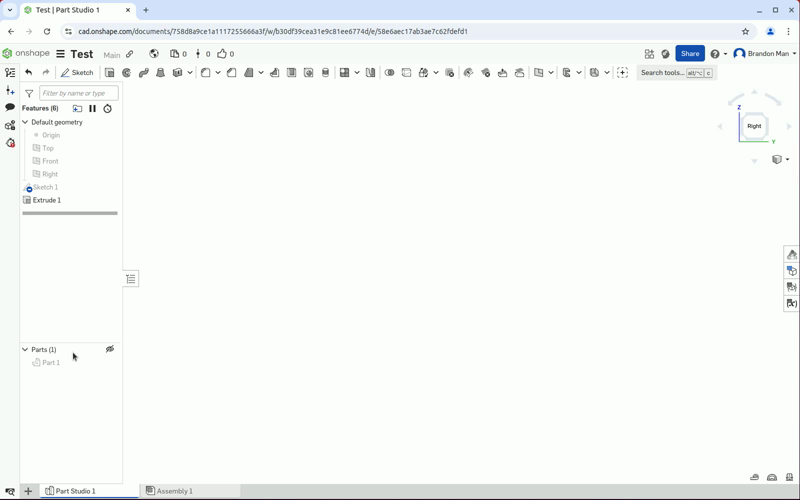
key(shift+y)
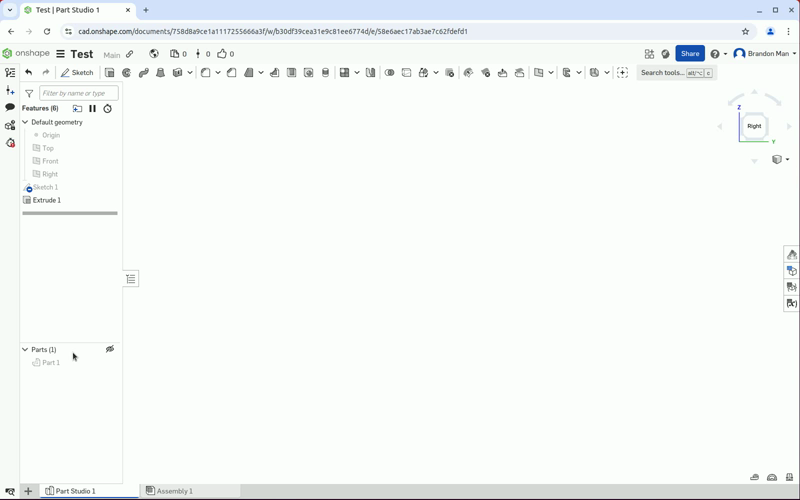
key(shift+s)
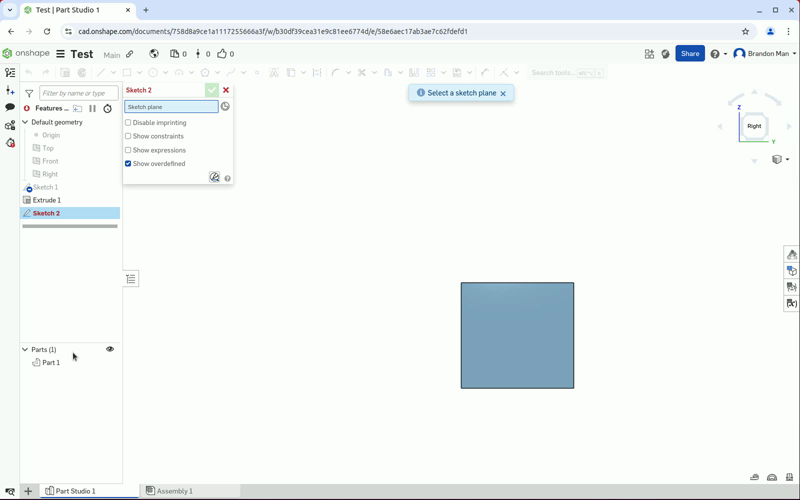
mouse_move(73, 176)
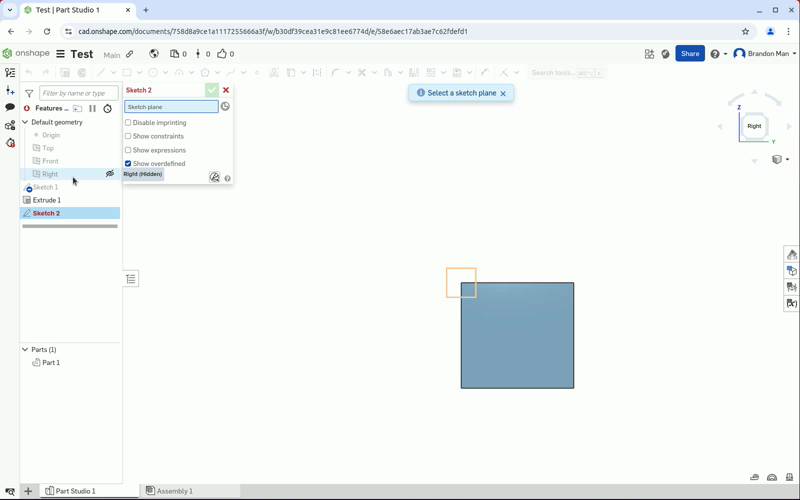
click(73, 176)
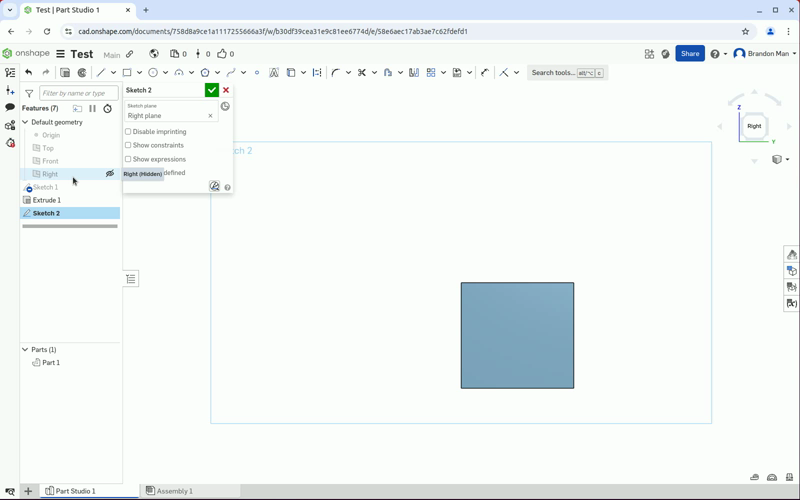
mouse_move(73, 352)
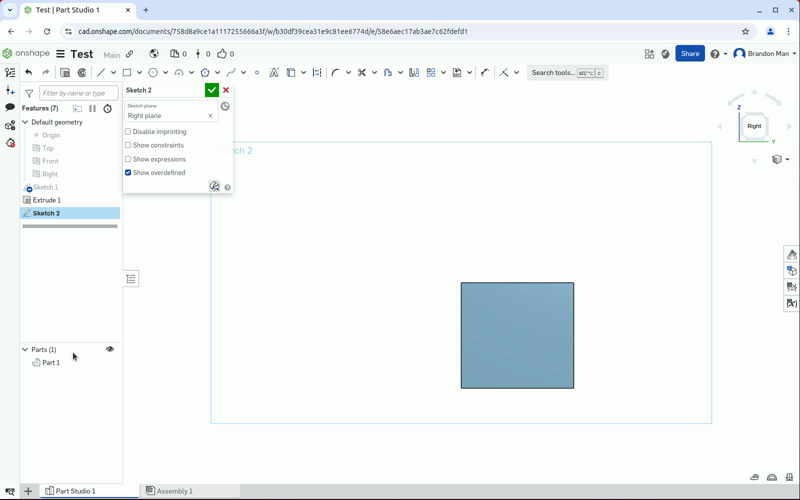
key(y)
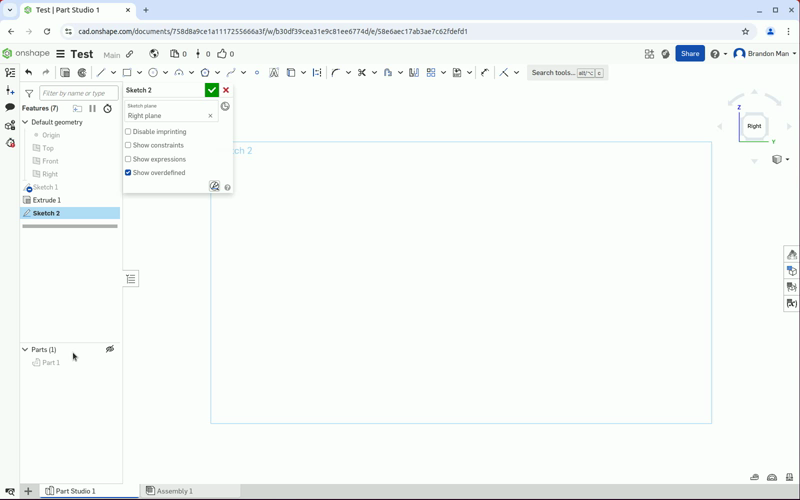
key(l)
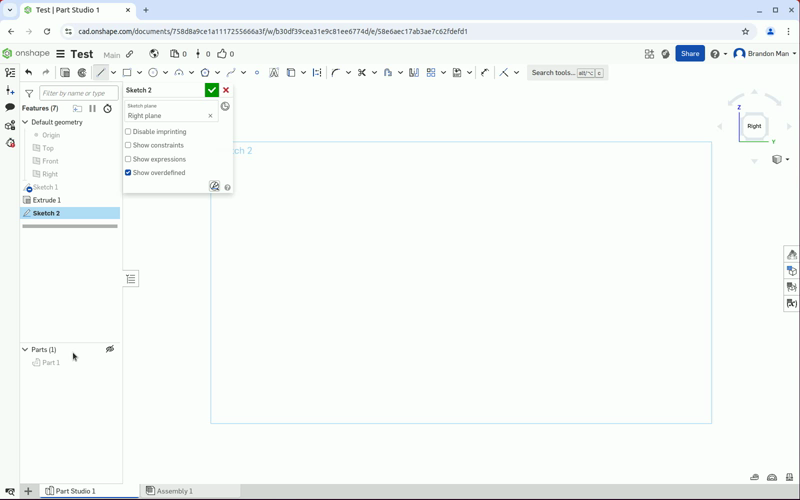
key_down(shift)
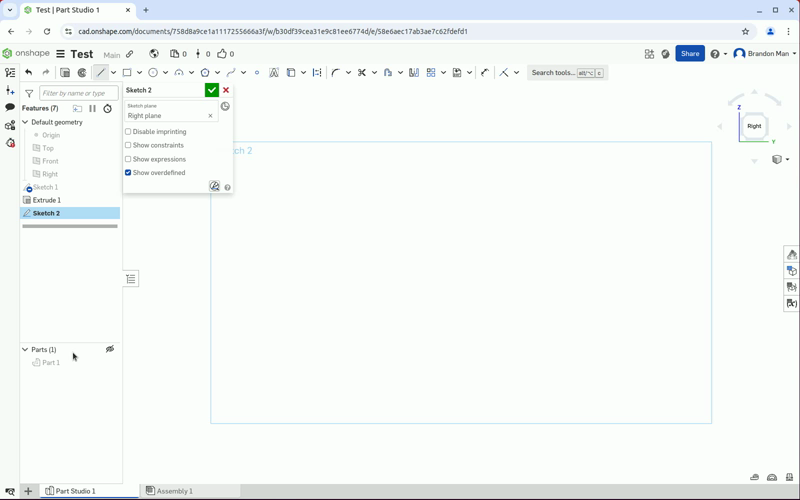
mouse_move(460, 354)
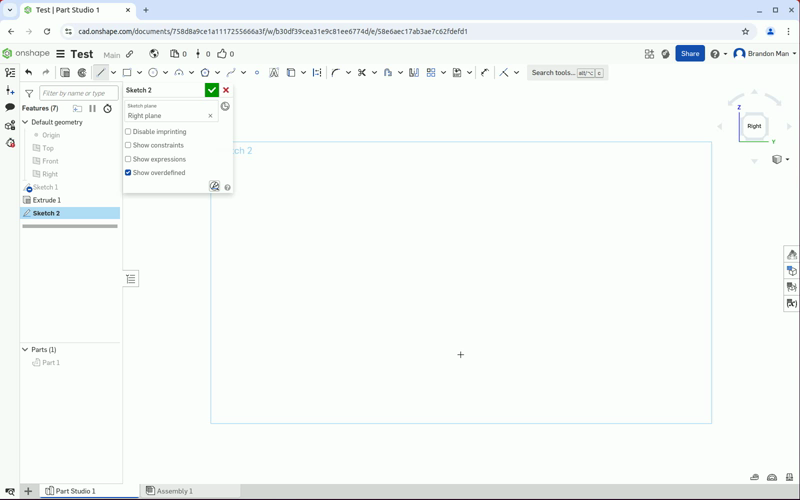
click(460, 354)
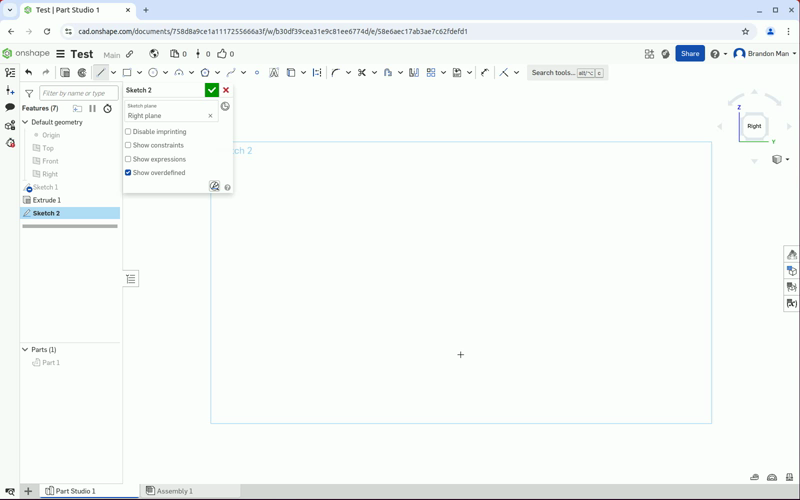
key_up(shift)
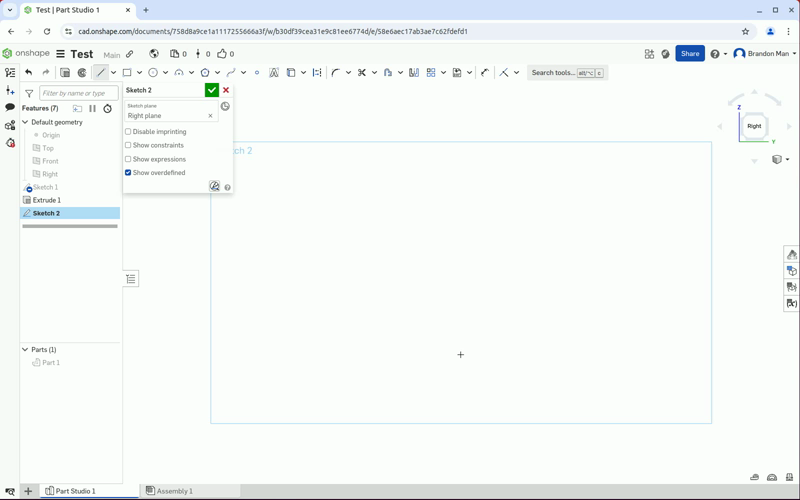
key_down(shift)
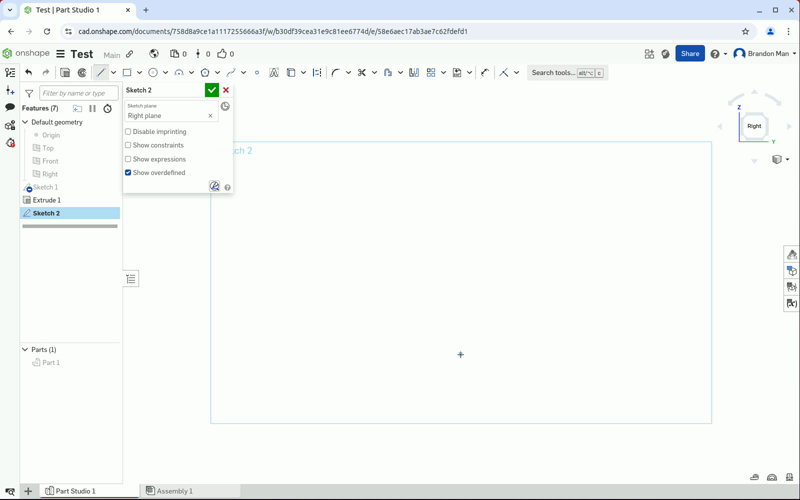
mouse_move(554, 354)
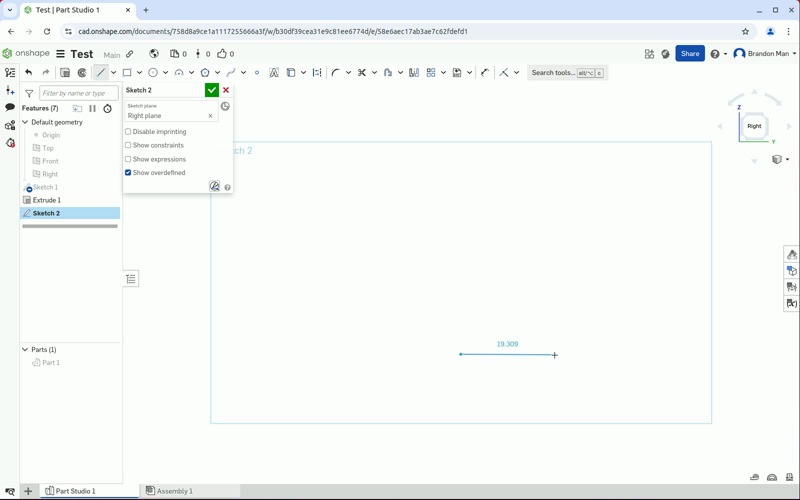
click(554, 354)
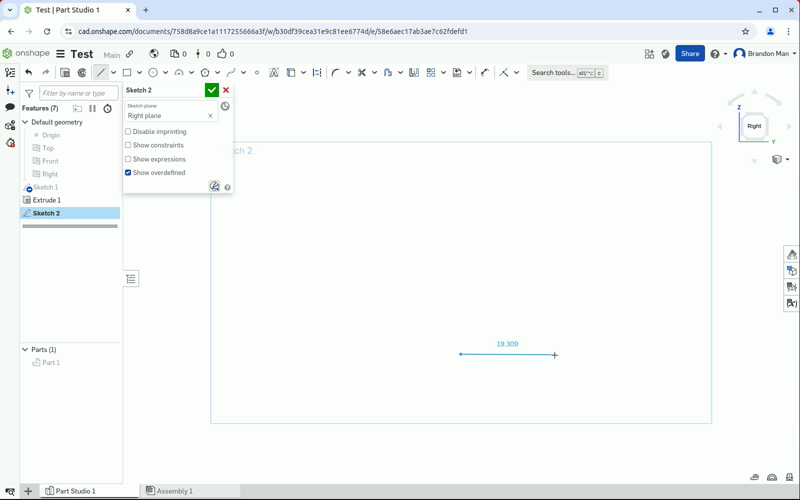
key_up(shift)
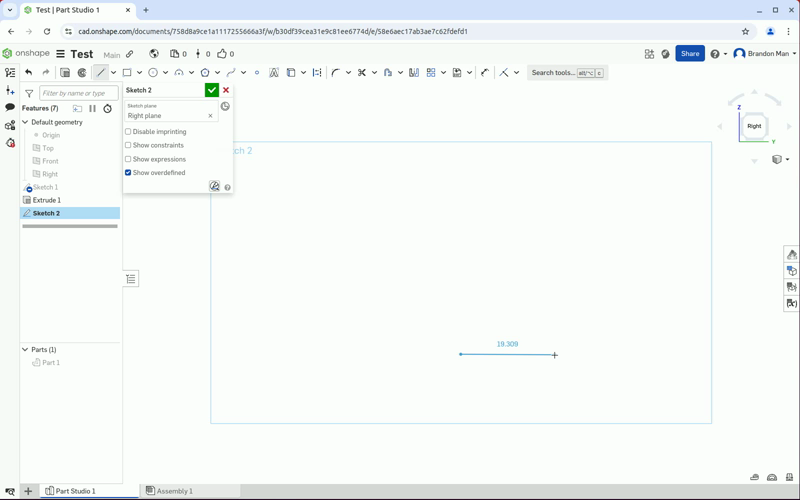
key_down(shift)
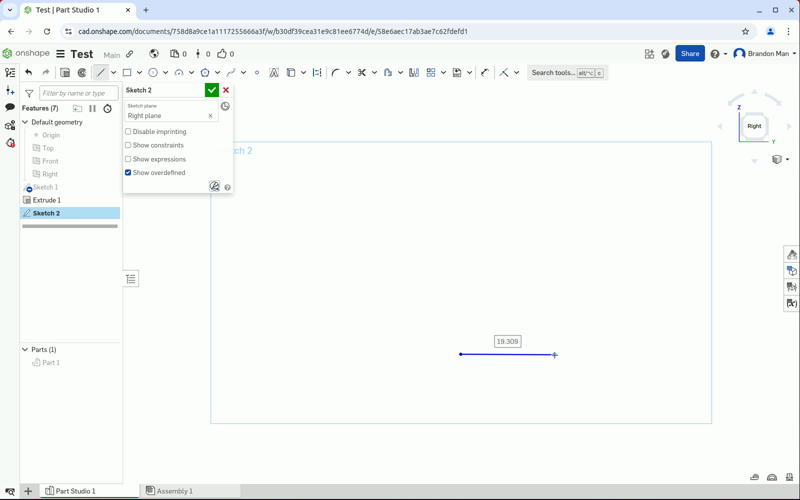
mouse_move(584, 354)
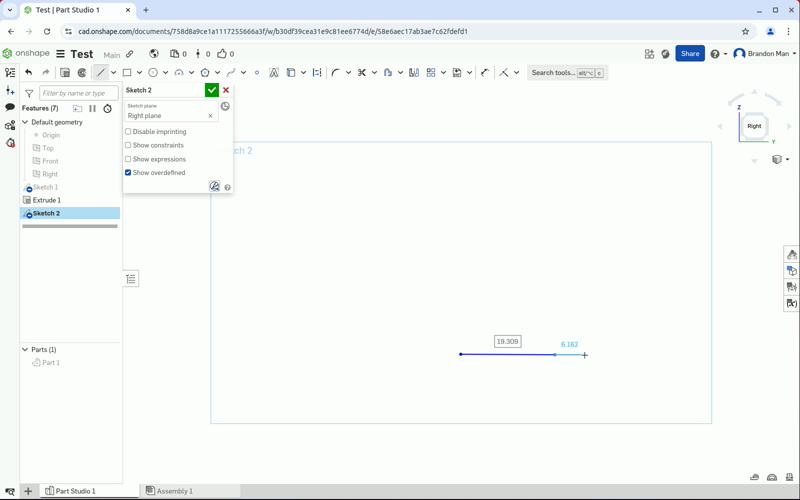
mouse_move(554, 316)
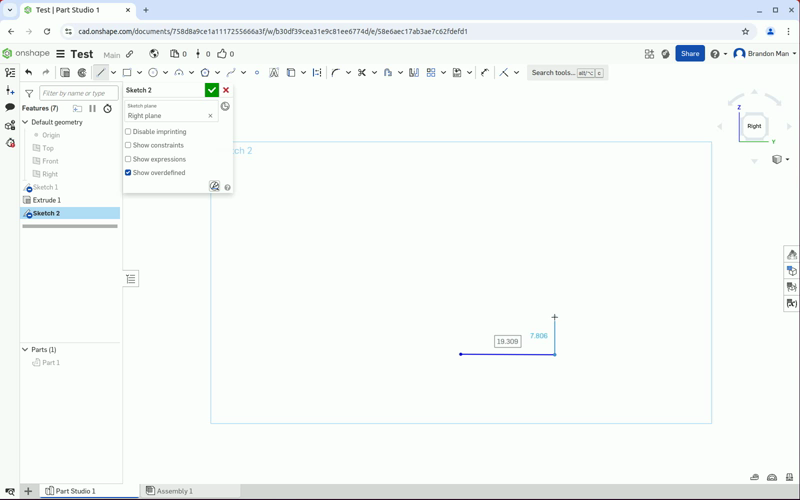
click(554, 316)
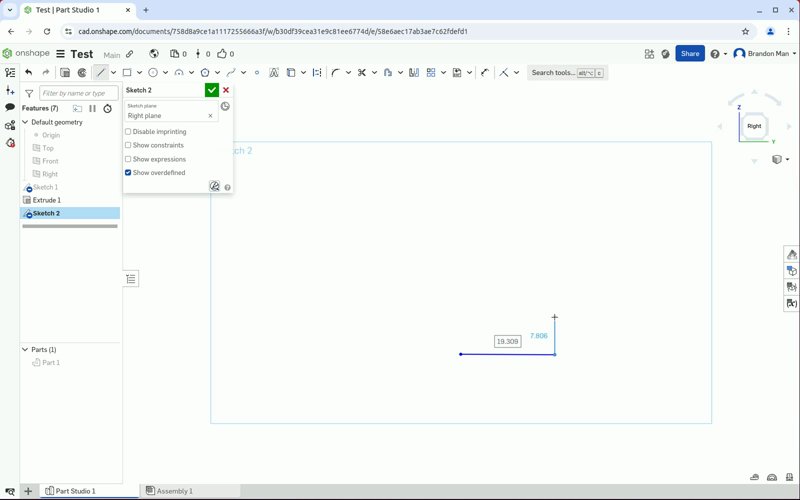
key_up(shift)
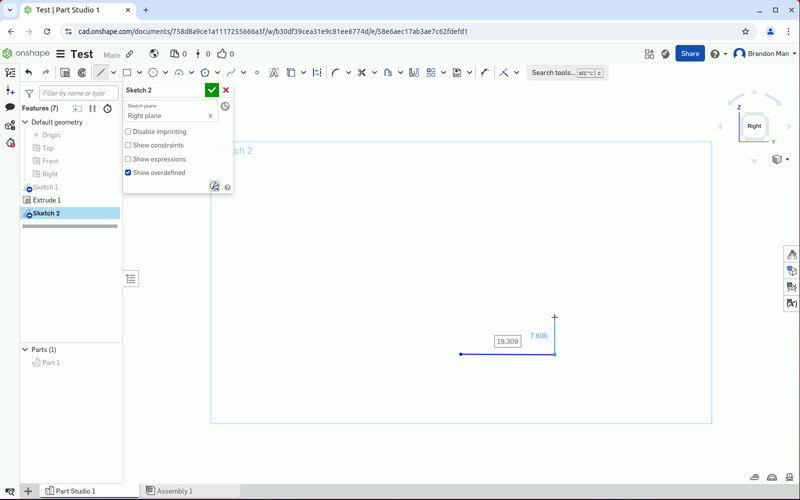
key_down(shift)
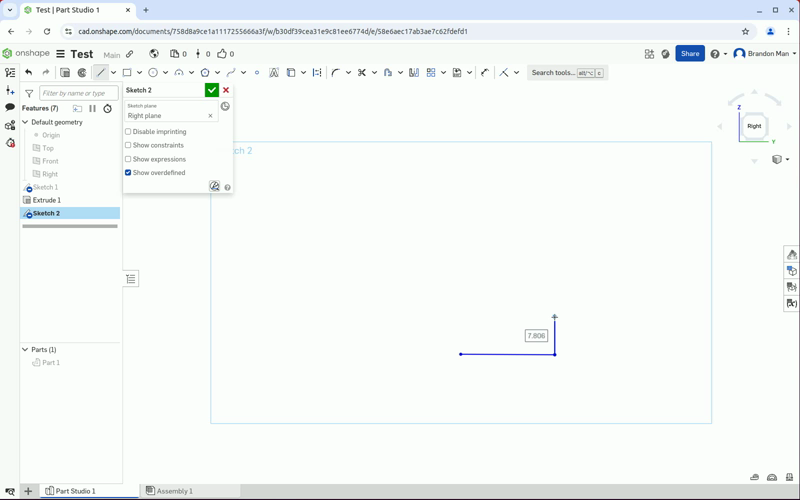
mouse_move(460, 316)
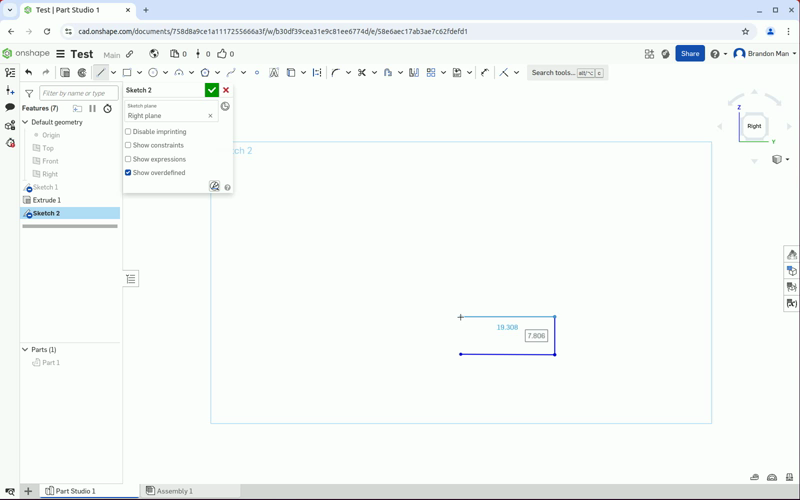
click(460, 316)
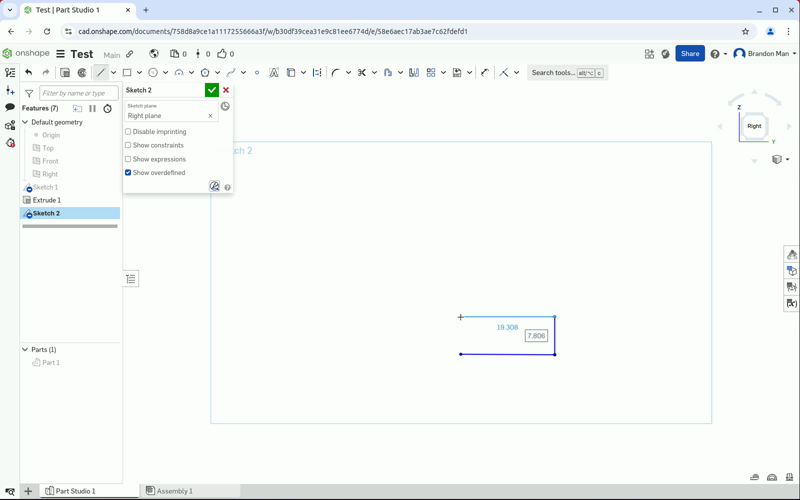
key_up(shift)
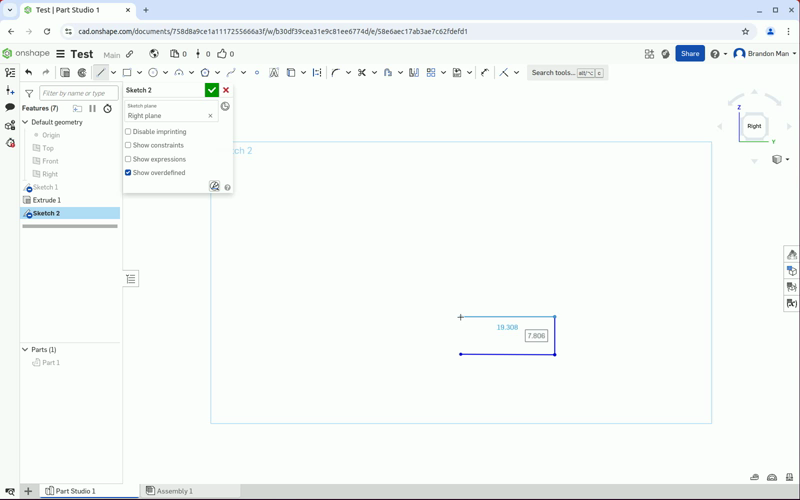
mouse_move(490, 316)
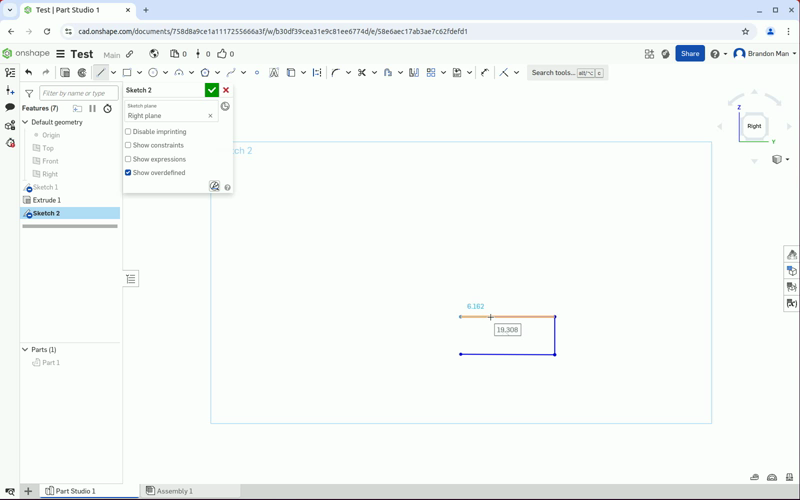
key_down(shift)
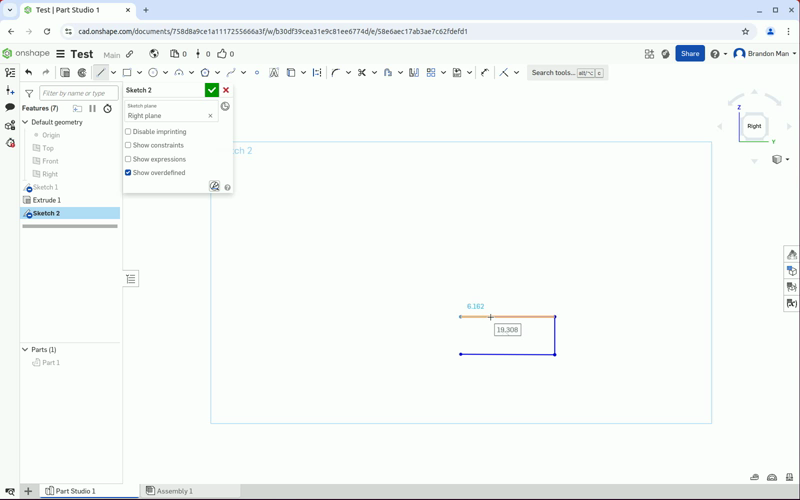
mouse_move(460, 354)
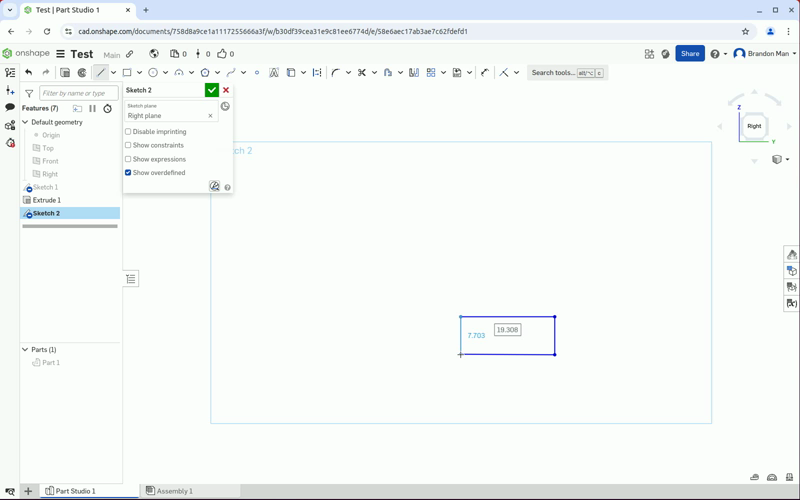
key_up(shift)
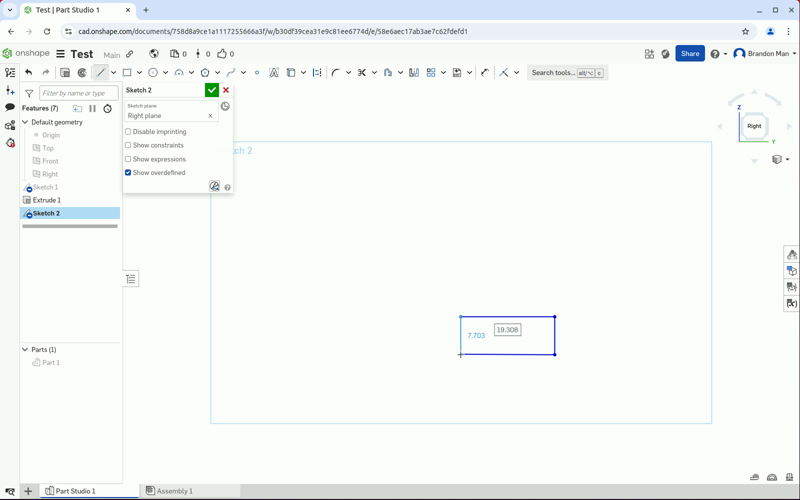
click(460, 354)
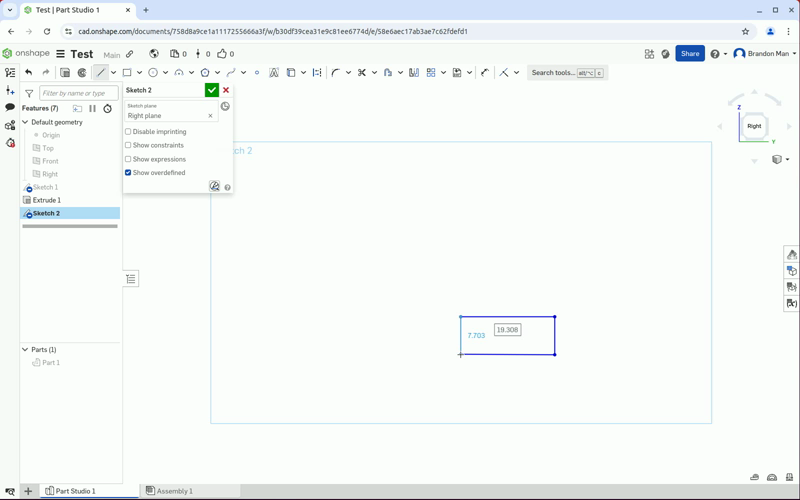
key(esc)
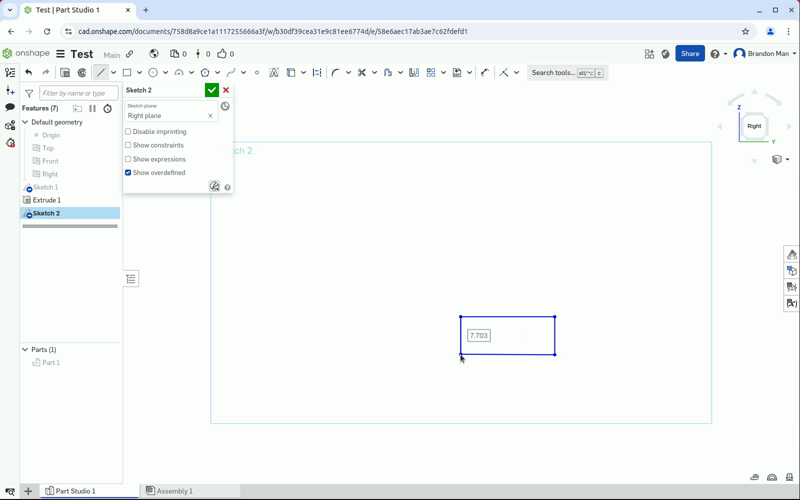
mouse_move(533, 348)
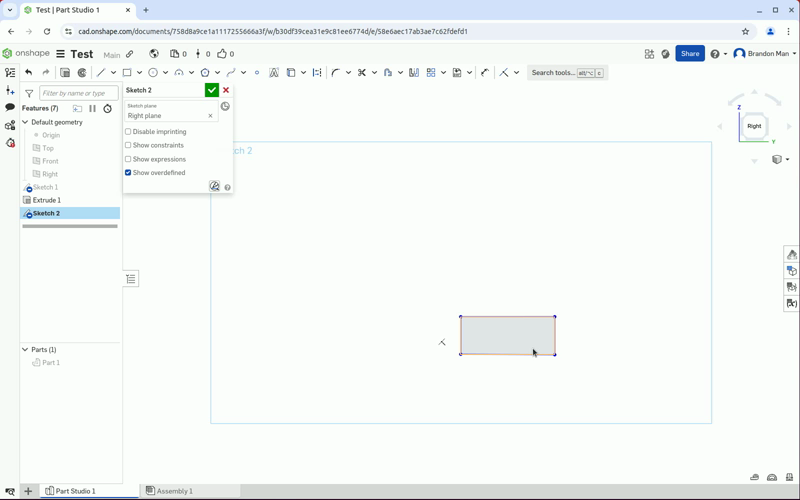
click(533, 348)
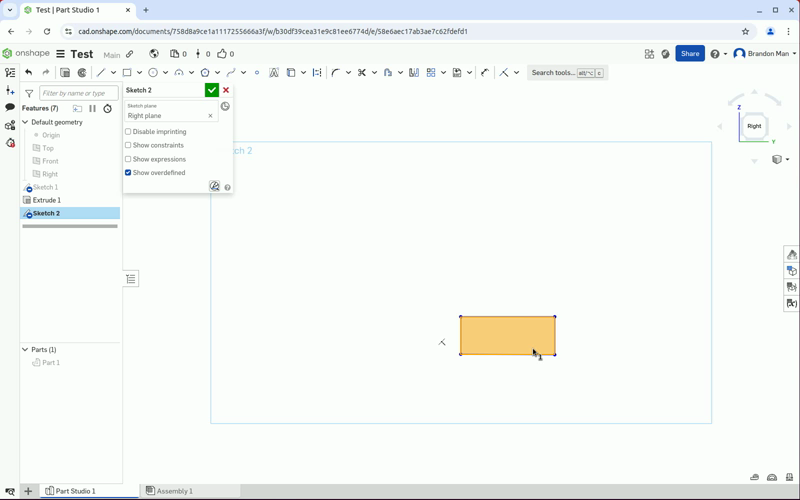
mouse_move(73, 352)
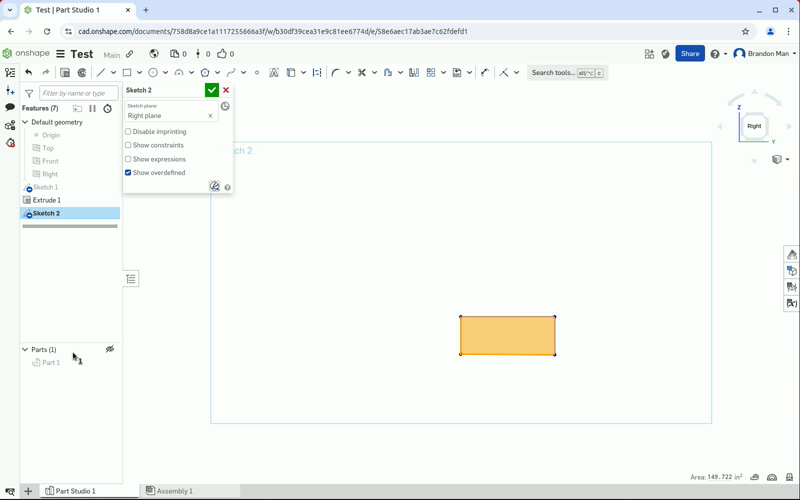
key(shift+y)
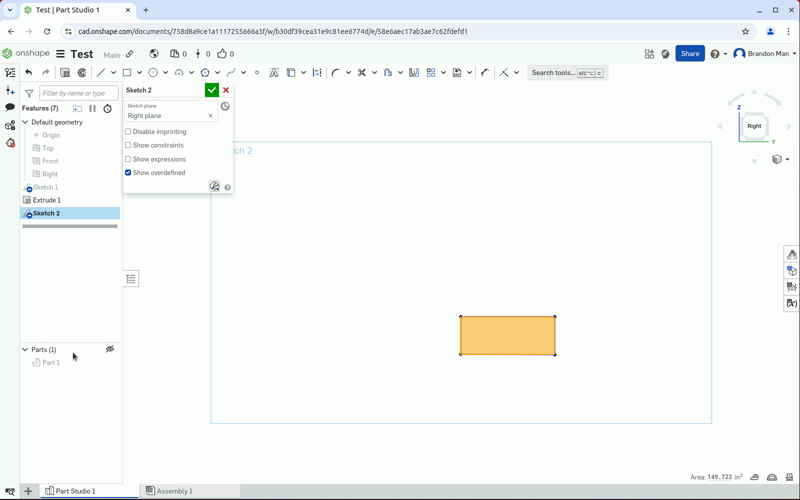
key(shift+e)
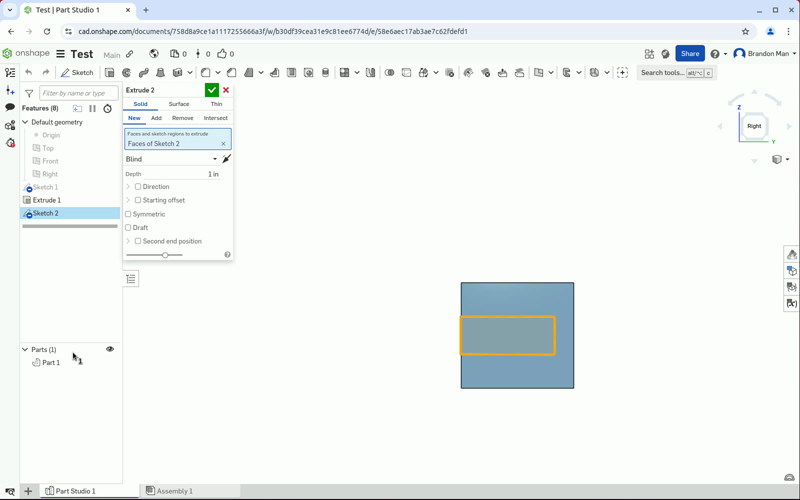
mouse_move(143, 106)
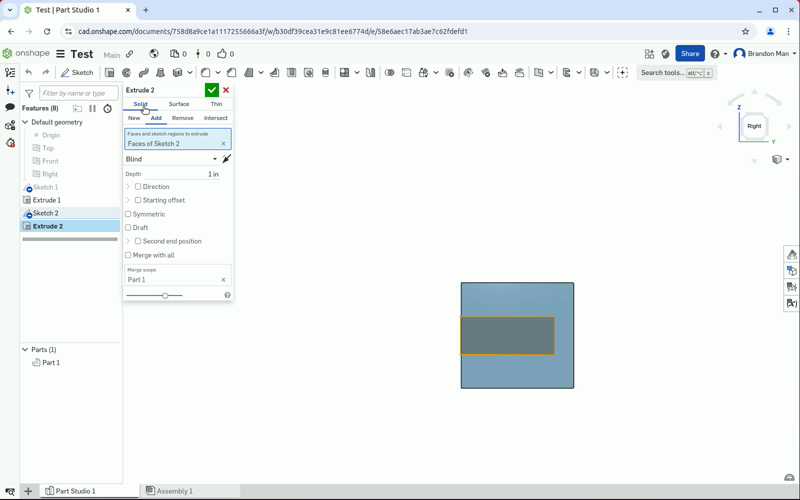
click(143, 106)
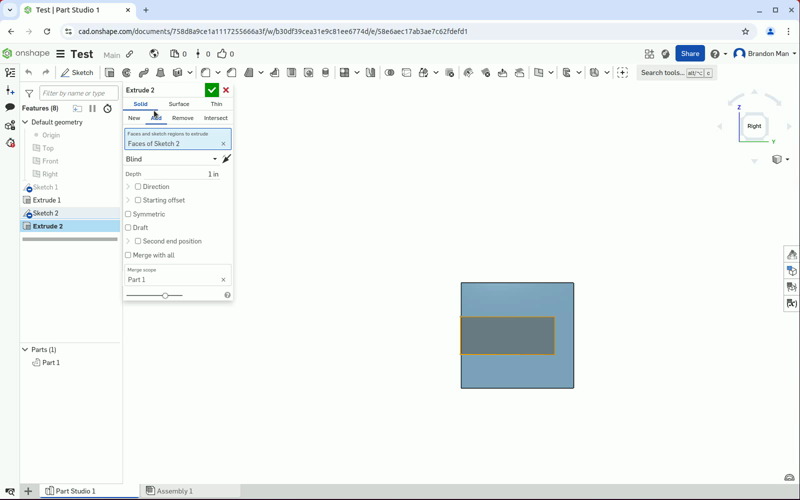
mouse_move(186, 120)
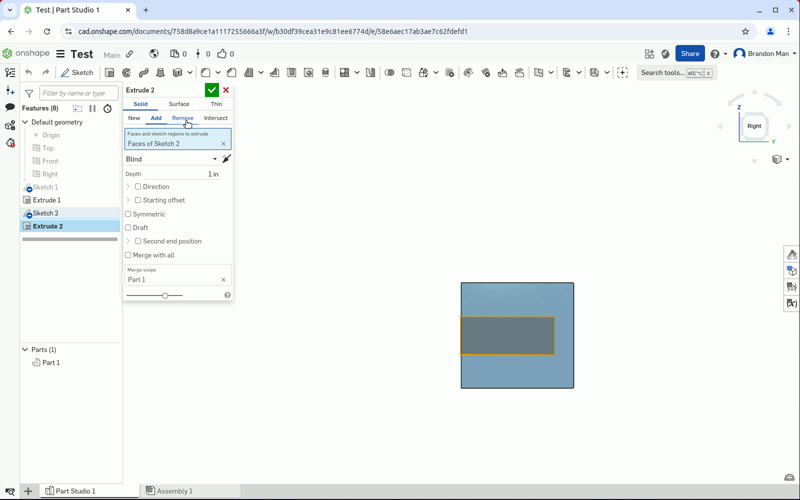
click(186, 120)
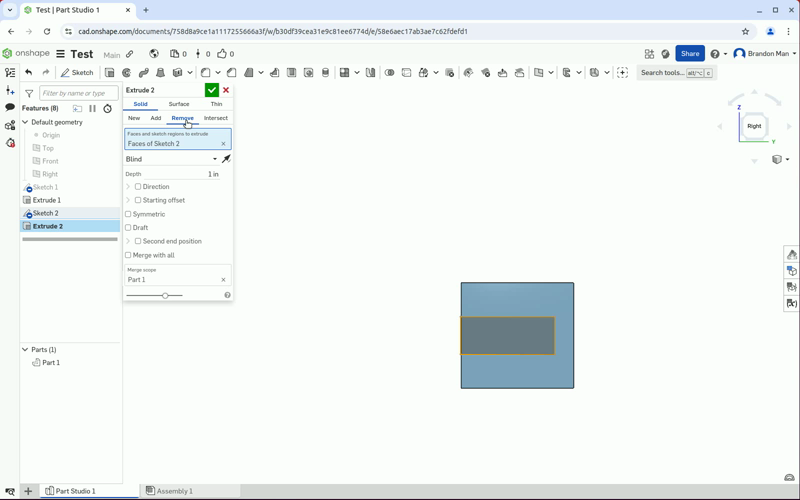
key(tab, 4)
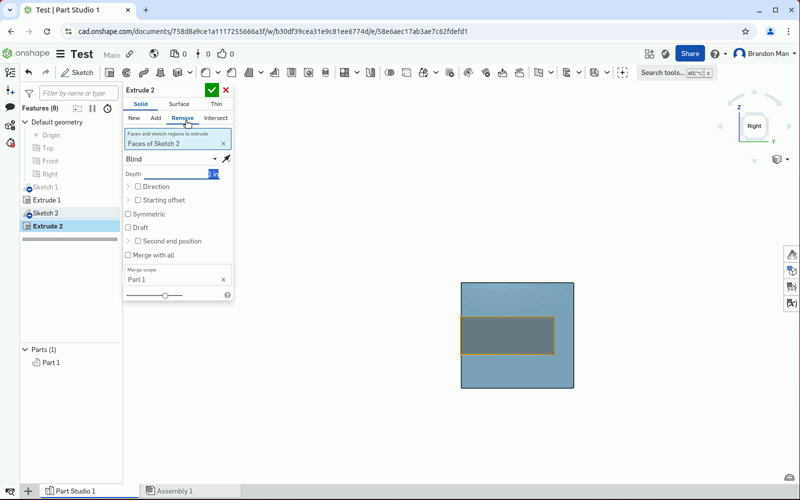
text(15.405)
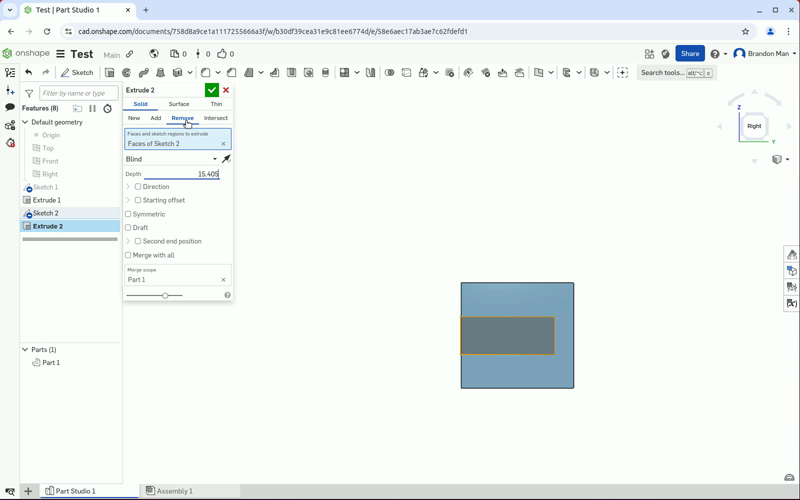
key(tab, 6)
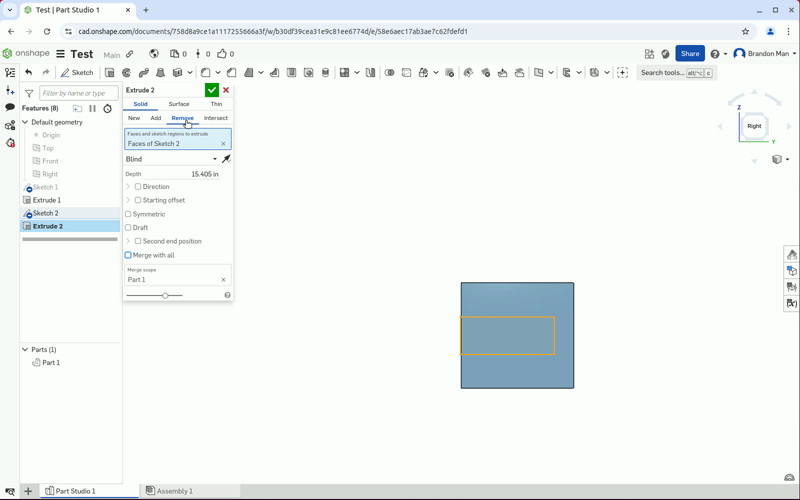
key(space)
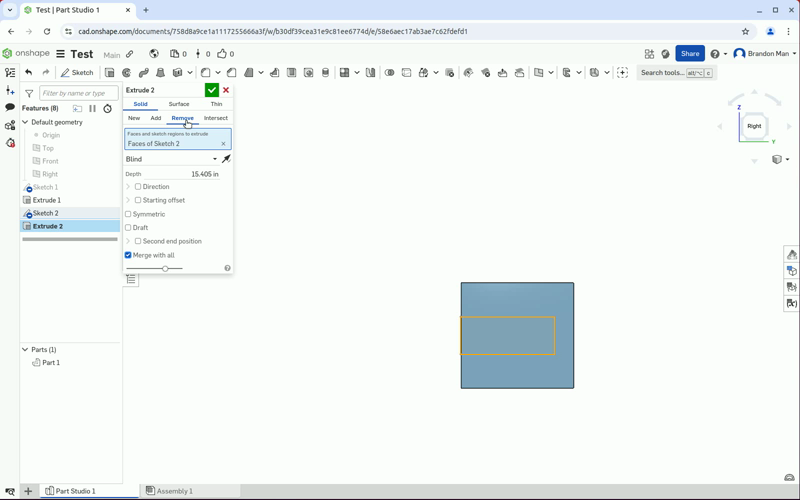
key(enter)
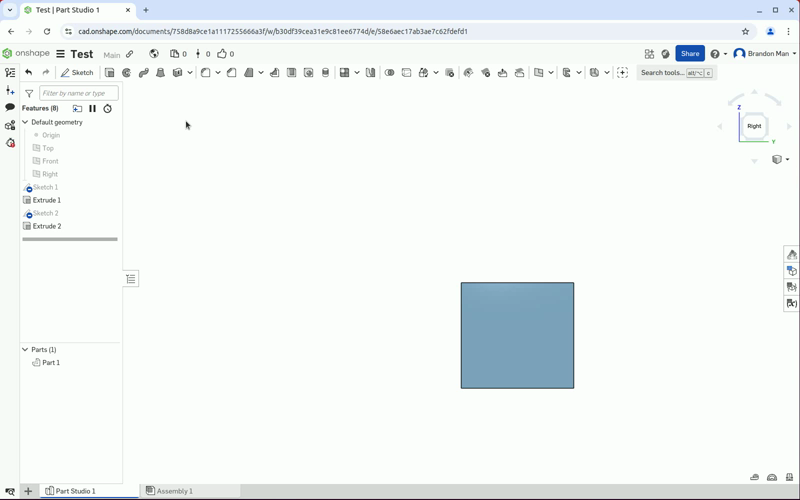
key(shift+h)
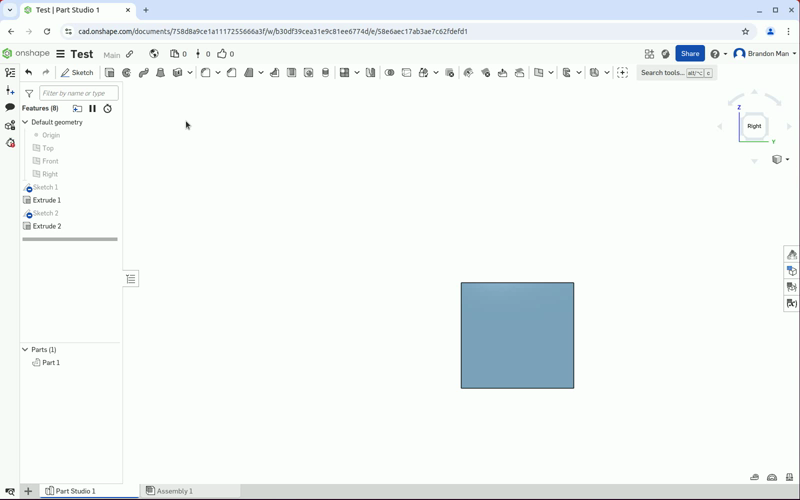
key(shift+h)
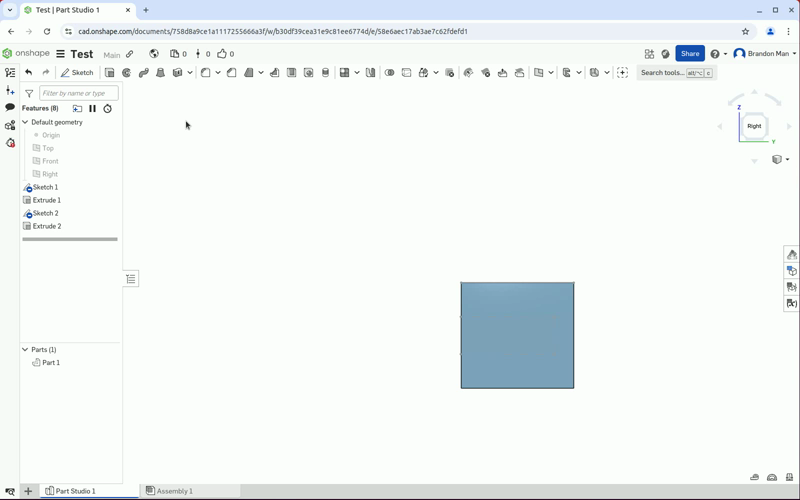
key(shift+7)
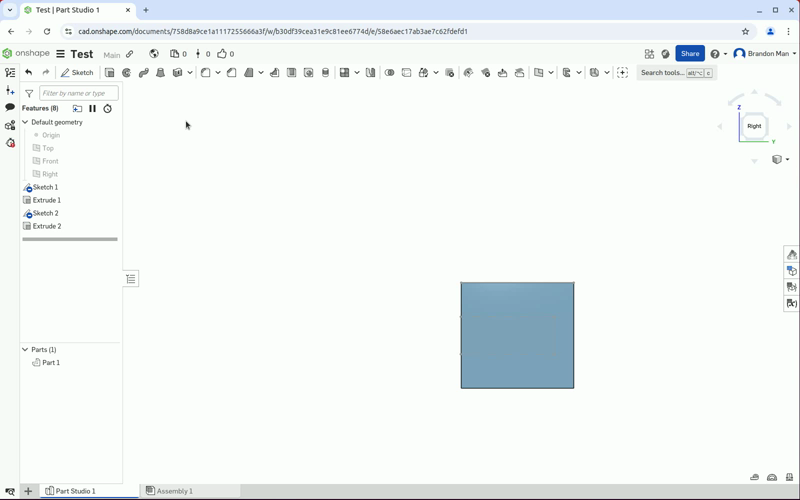
key(right, 2)
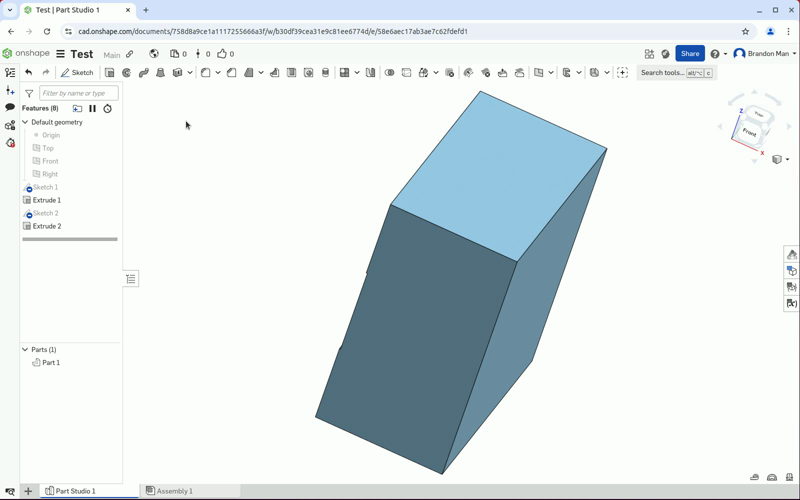
key(down, 2)
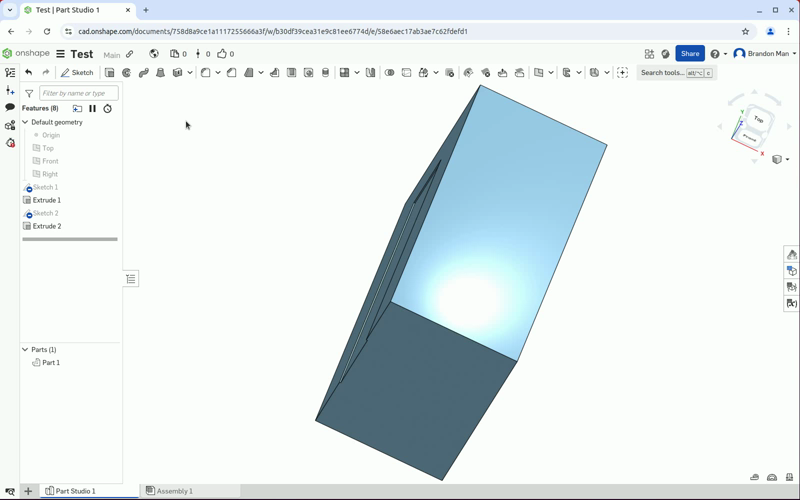
key(up, 2)
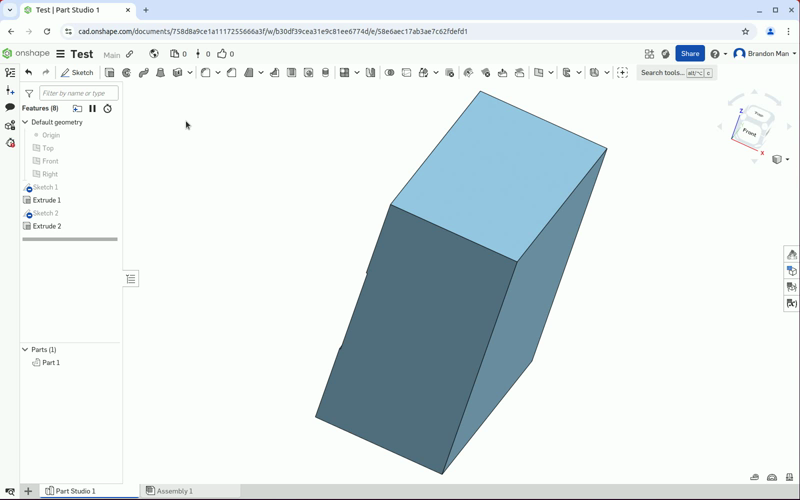
key(left, 2)
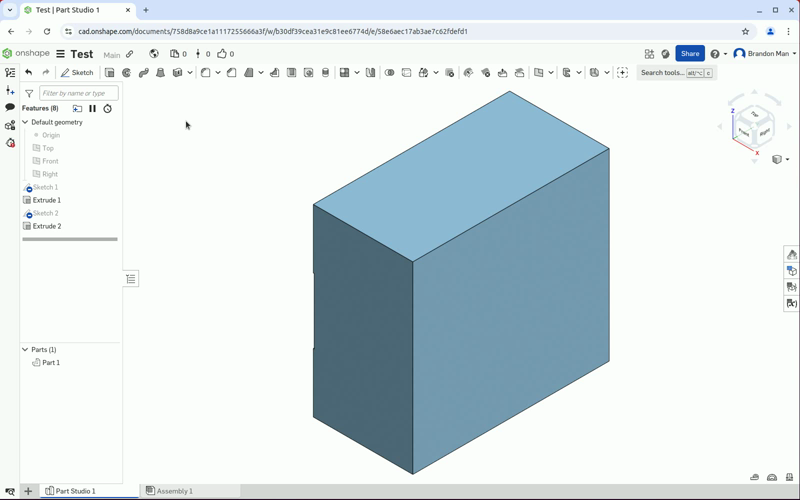
mouse_move(73, 189)
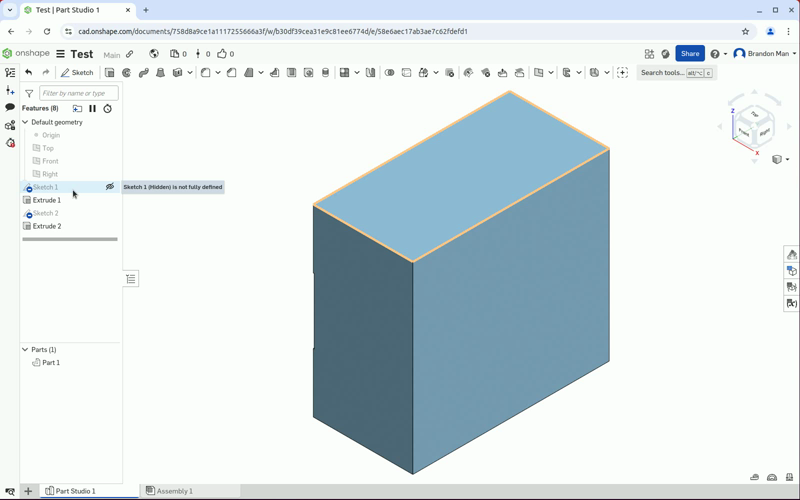
click(73, 189)